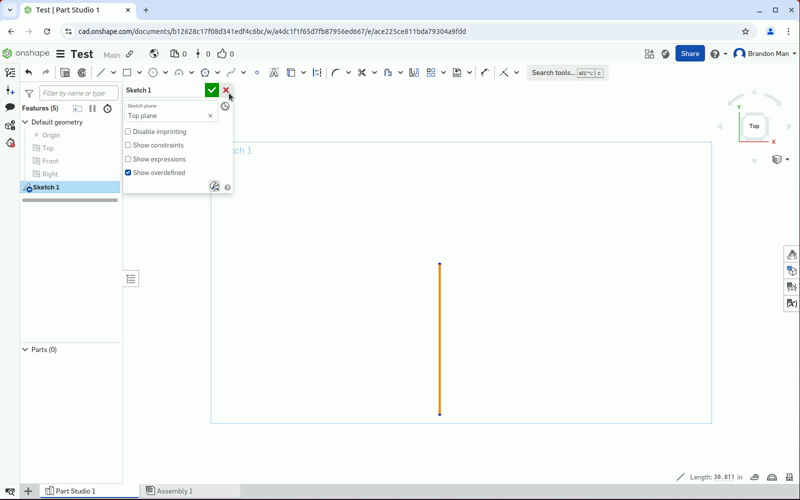
key(shift+h)
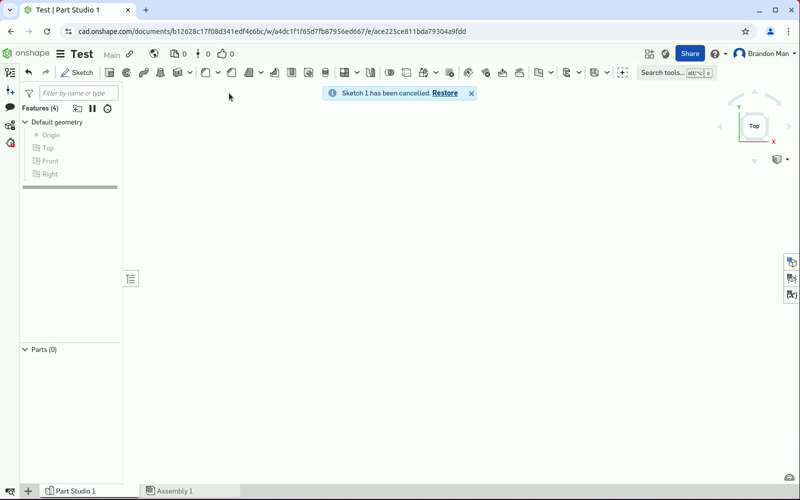
mouse_move(73, 352)
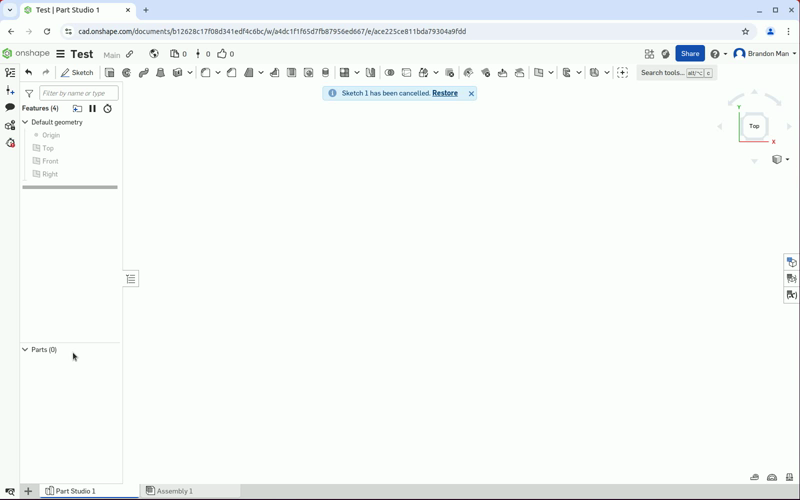
key(y)
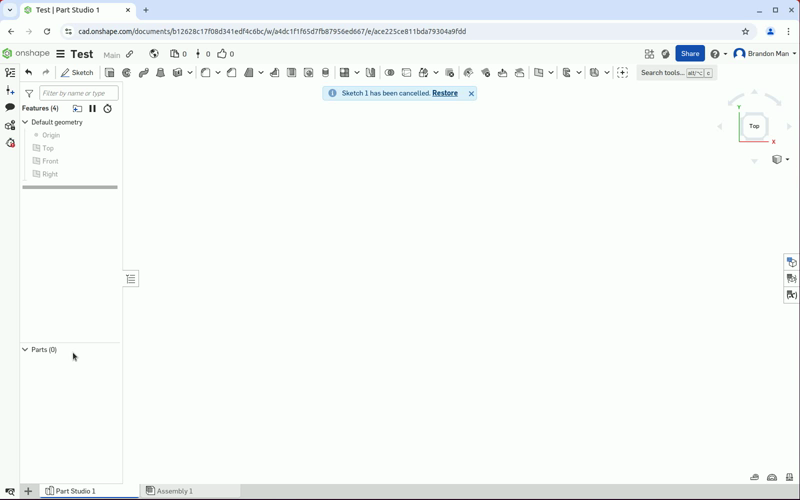
key(shift+p)
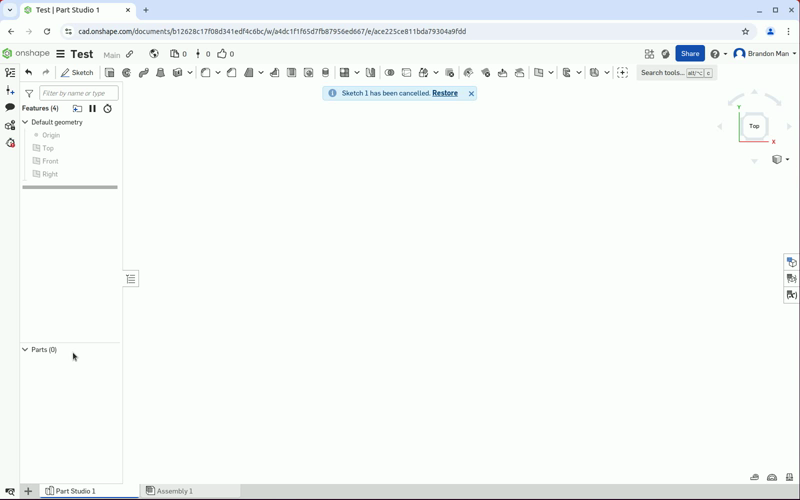
key(space)
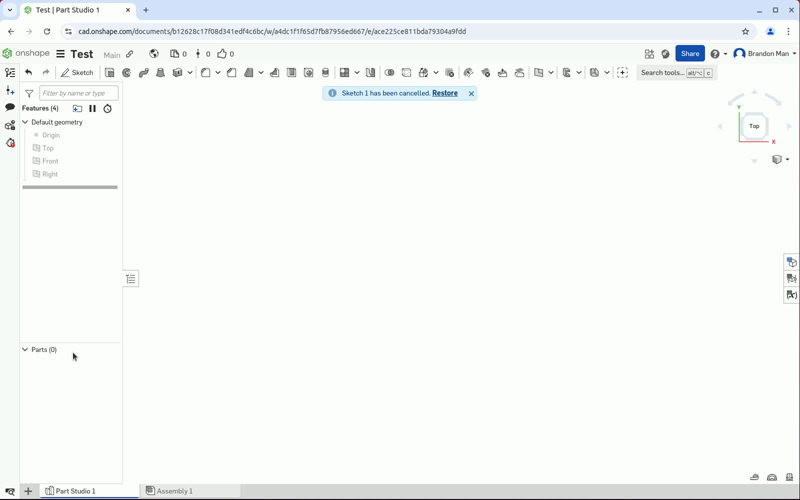
key_down(shift)
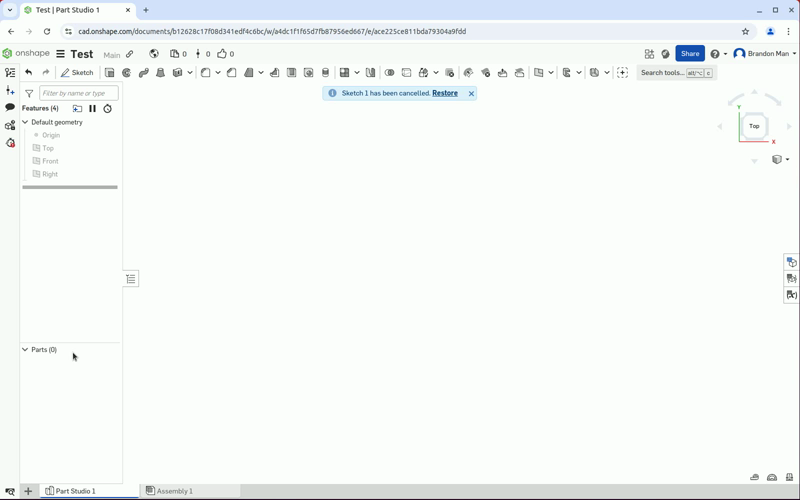
key(up)
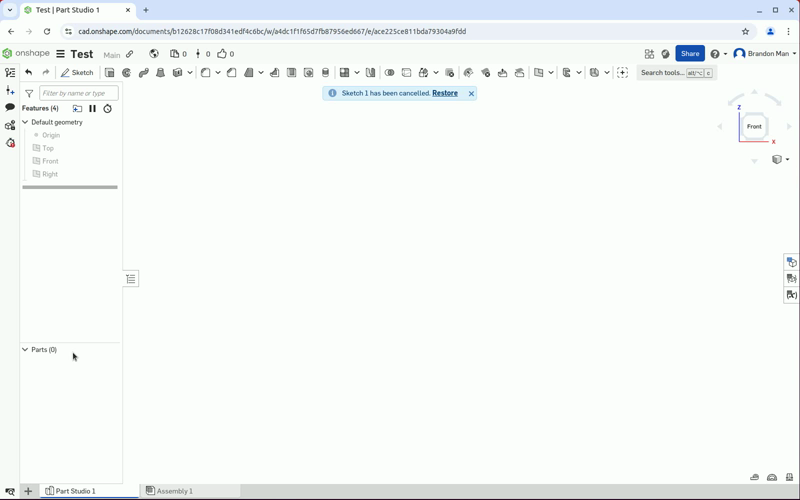
key_up(shift)
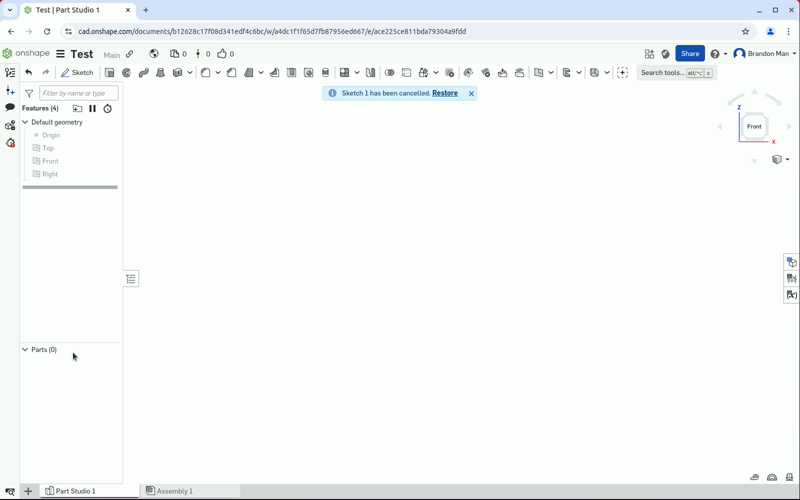
mouse_move(73, 352)
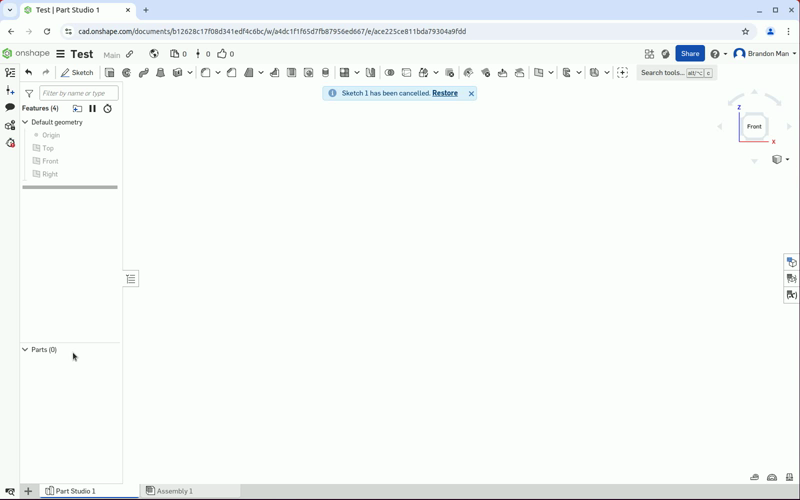
key(shift+y)
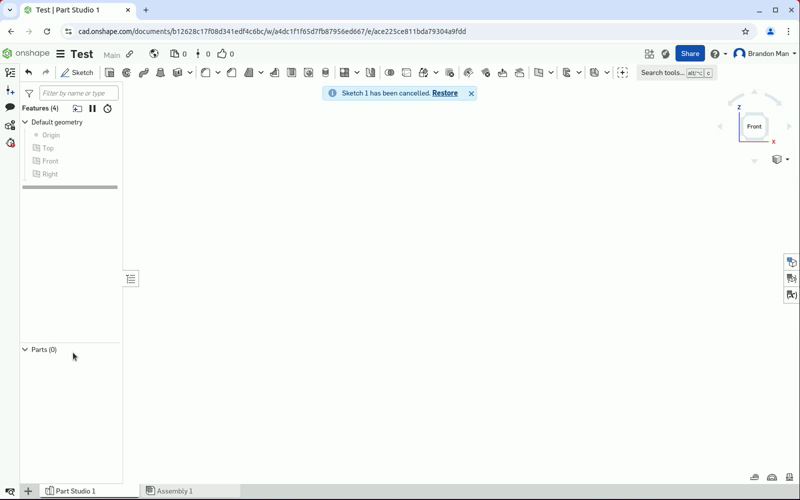
key(shift+s)
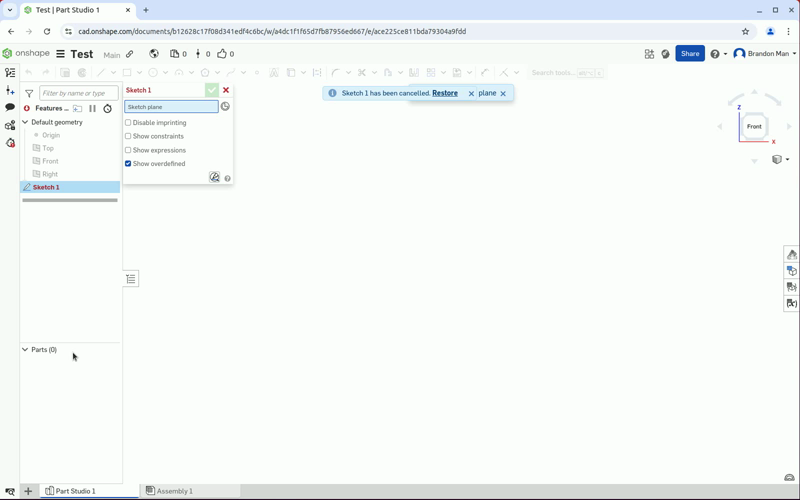
mouse_move(73, 163)
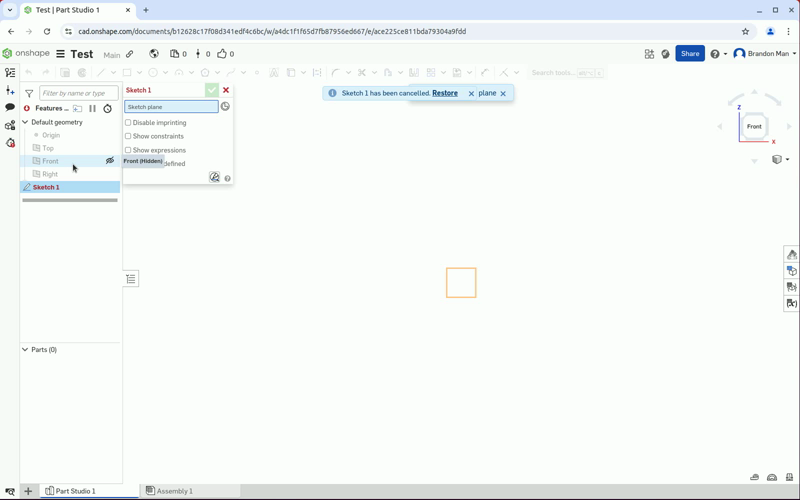
click(73, 163)
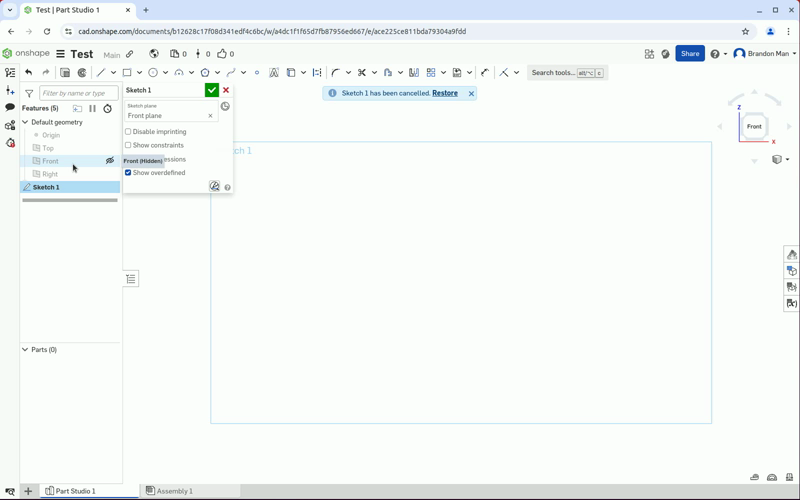
mouse_move(73, 352)
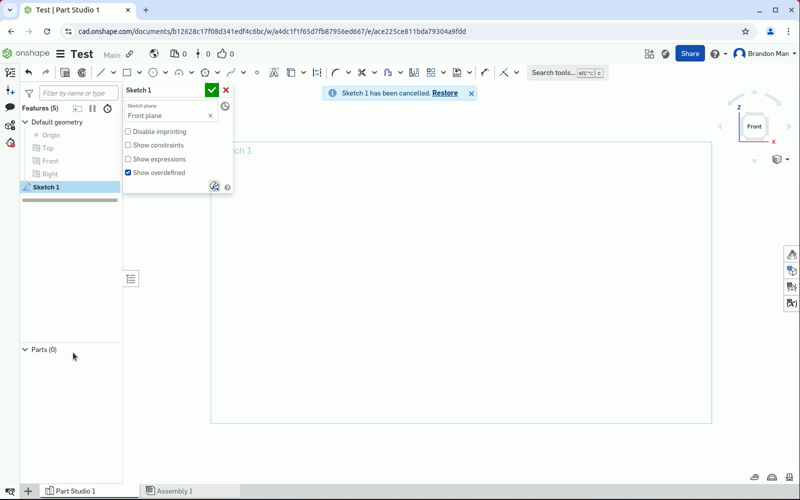
key(y)
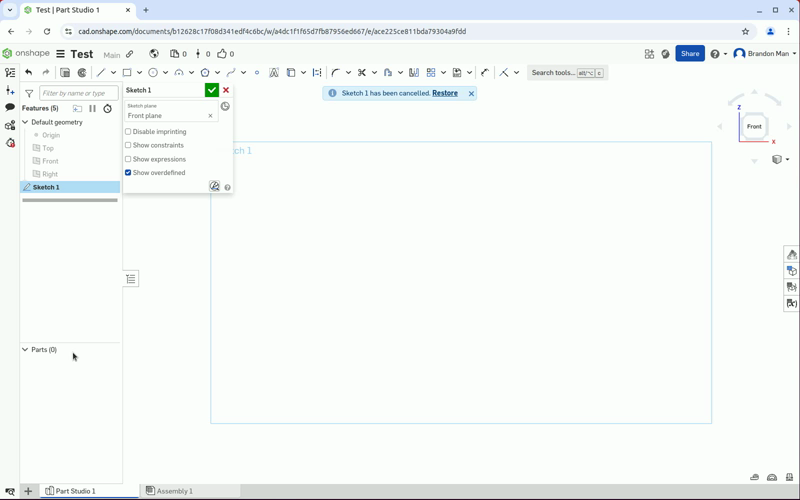
key(l)
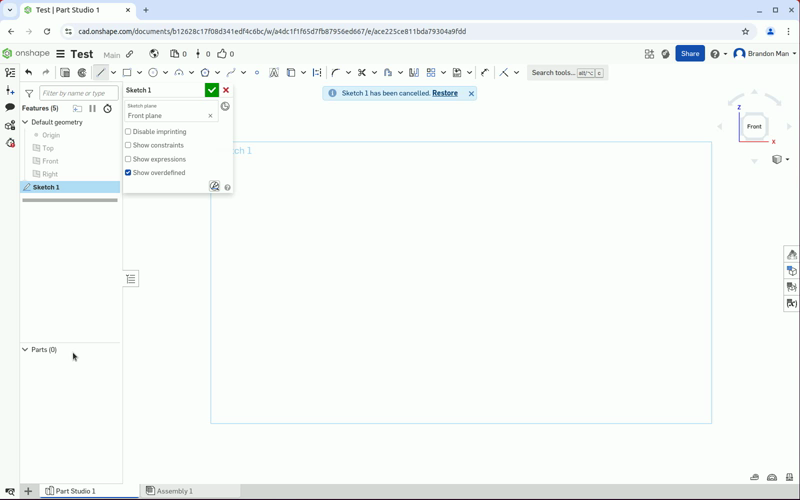
key_down(shift)
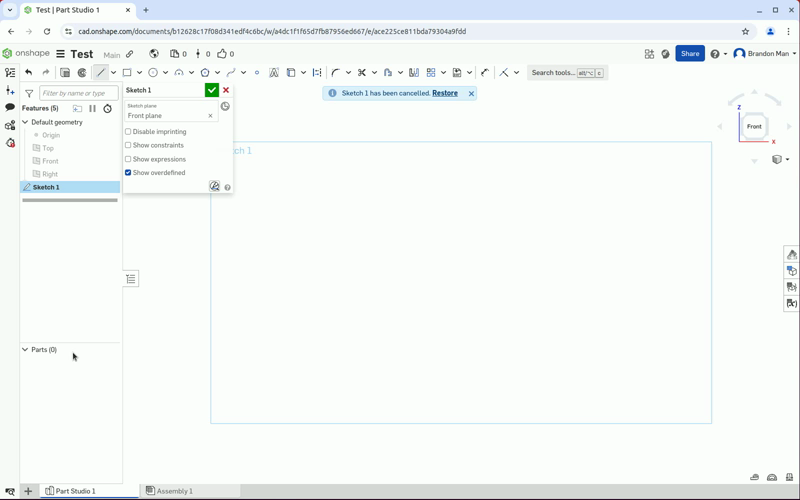
mouse_move(441, 299)
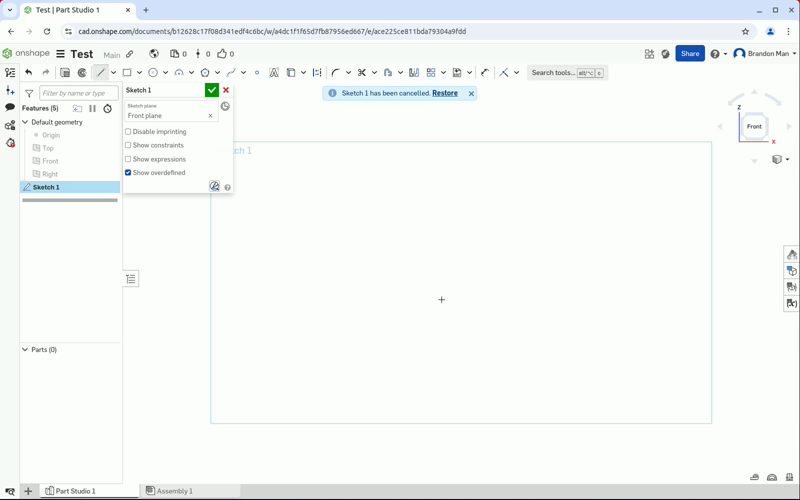
click(441, 299)
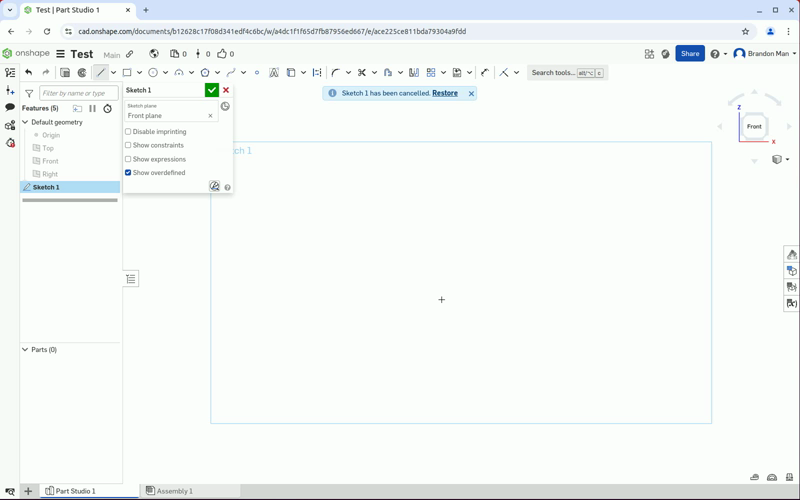
key_up(shift)
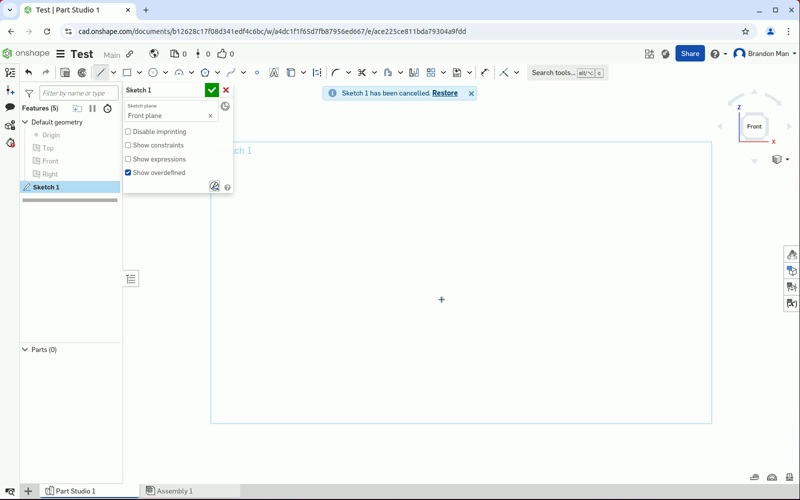
key_down(shift)
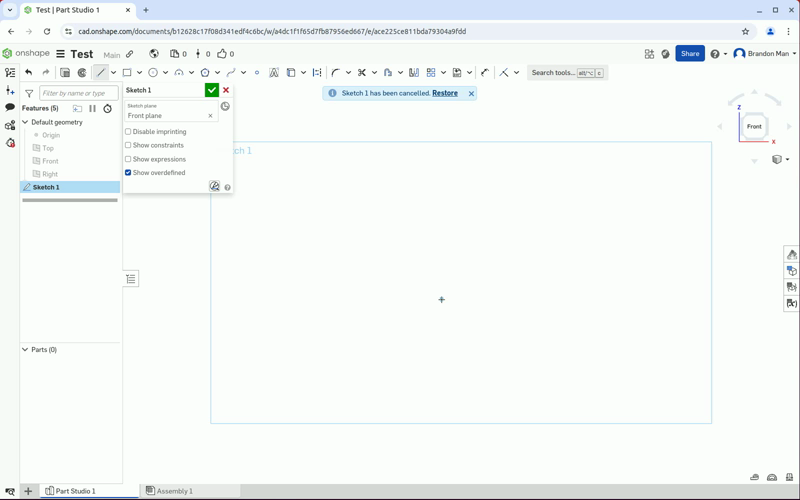
mouse_move(471, 299)
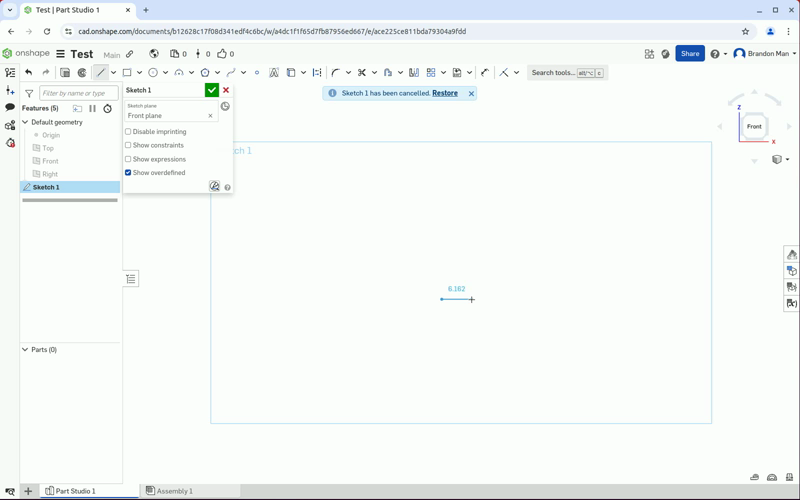
mouse_move(492, 299)
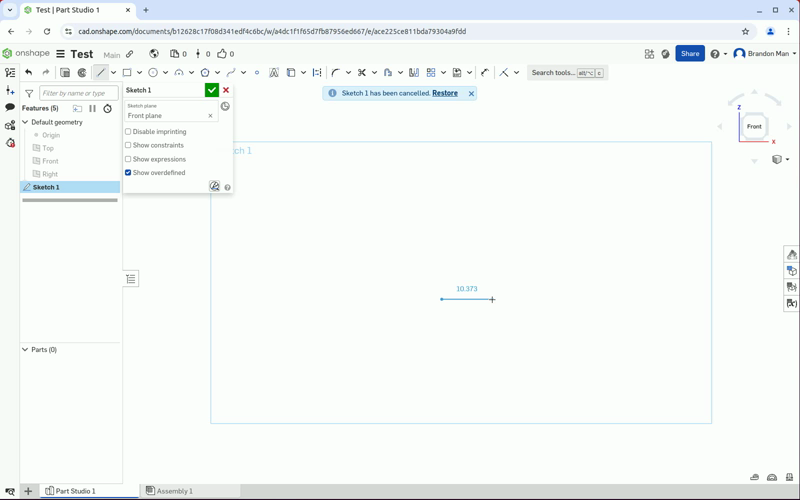
click(492, 299)
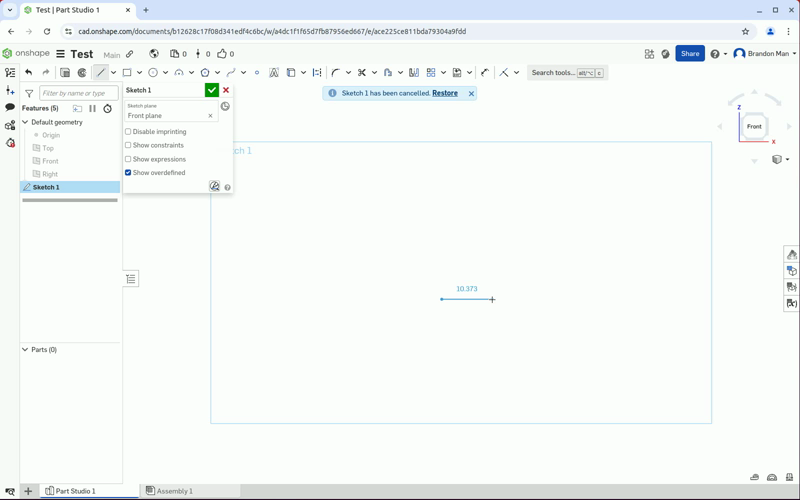
key_up(shift)
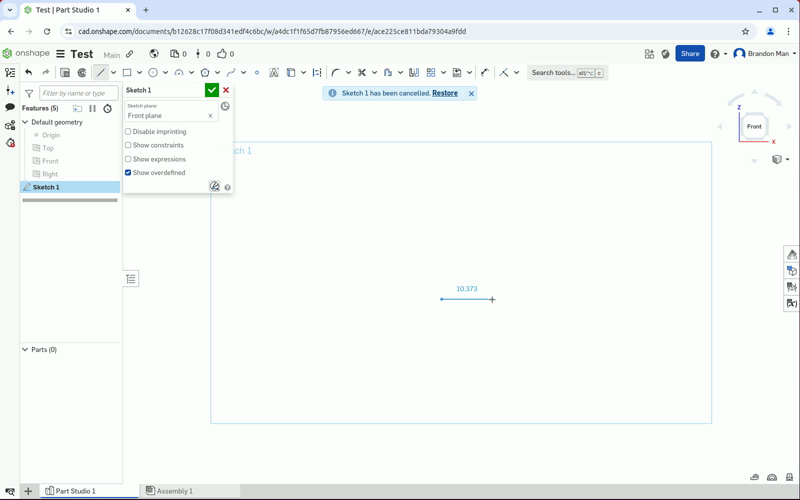
key_down(shift)
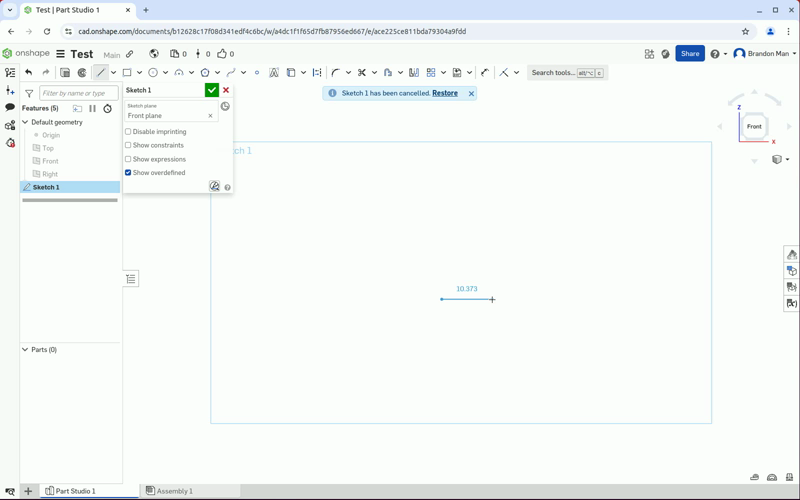
mouse_move(522, 299)
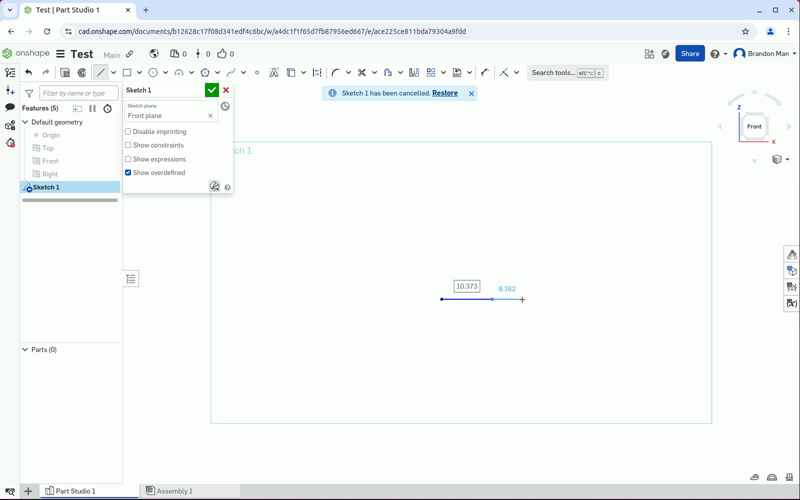
mouse_move(492, 268)
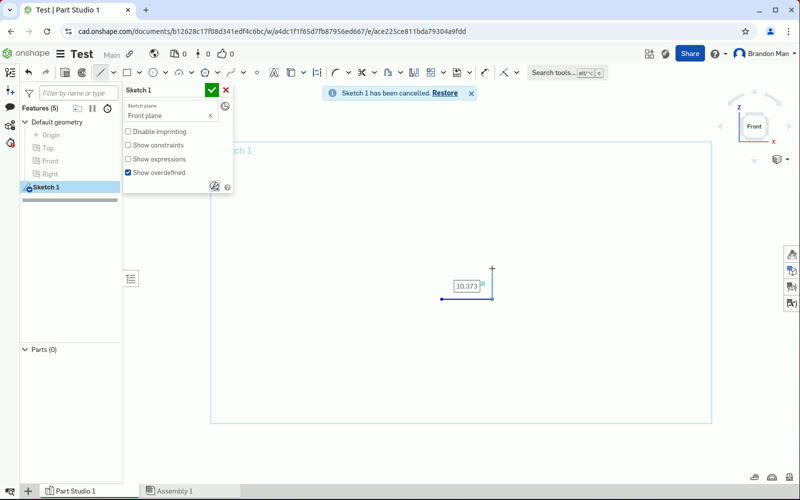
click(492, 268)
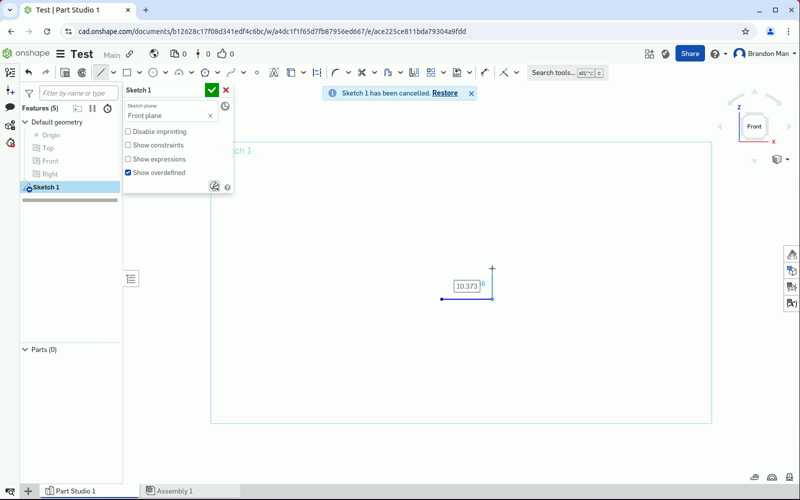
key_up(shift)
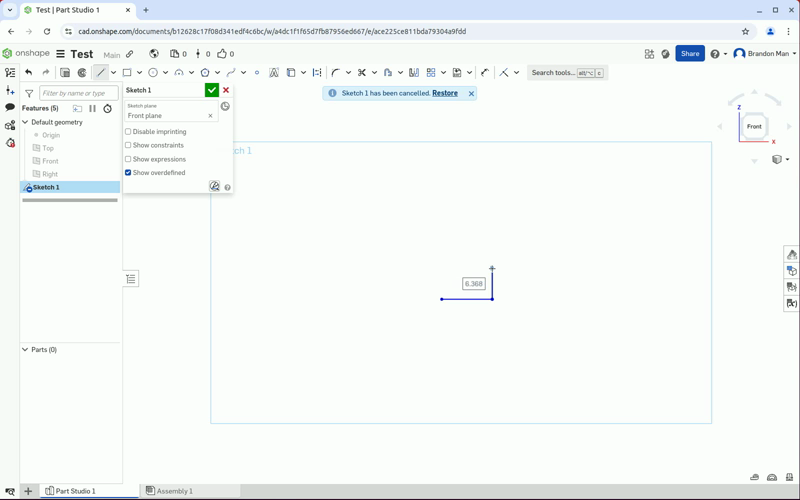
key_down(shift)
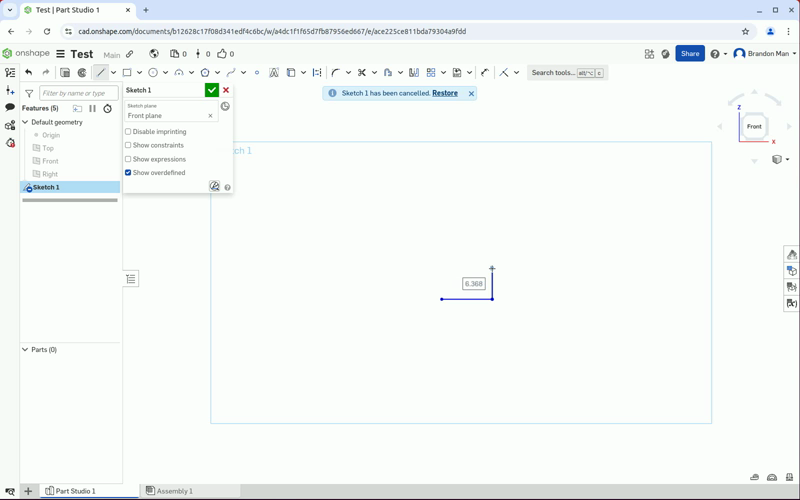
mouse_move(522, 268)
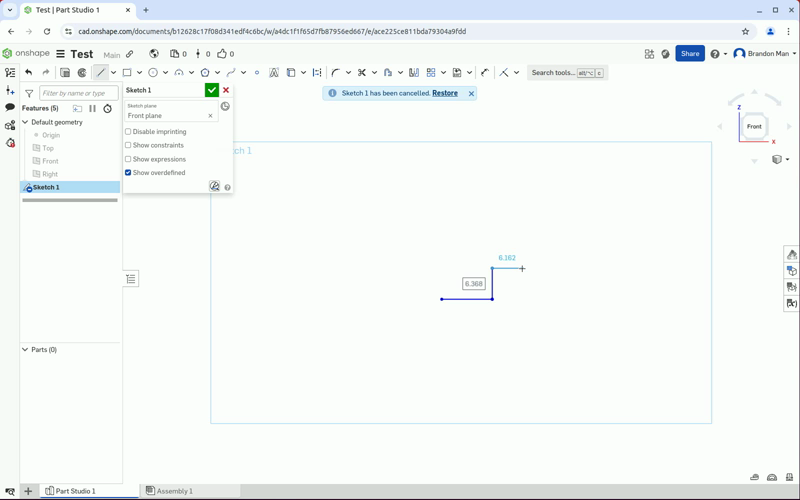
mouse_move(441, 268)
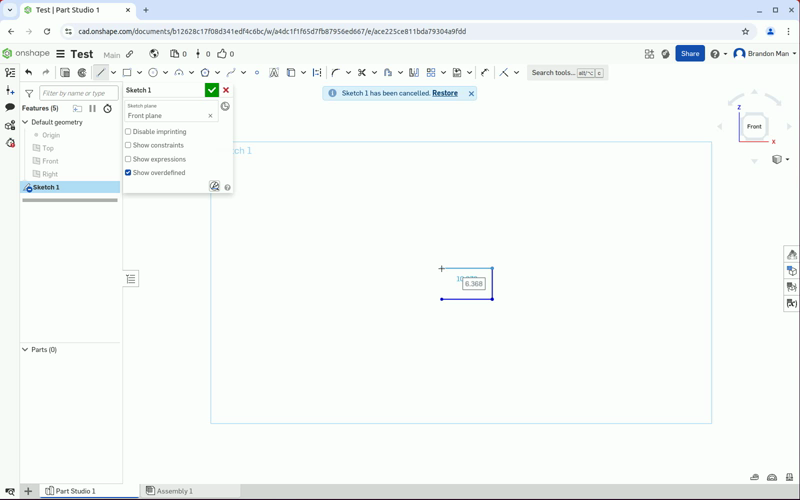
click(441, 268)
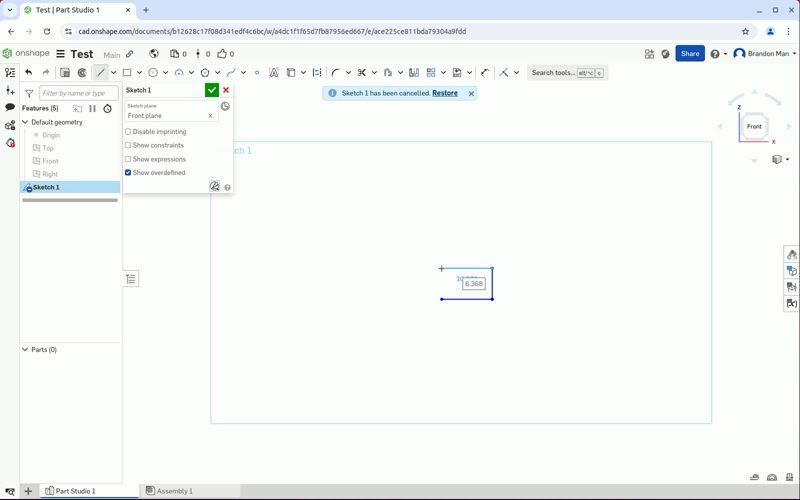
key_up(shift)
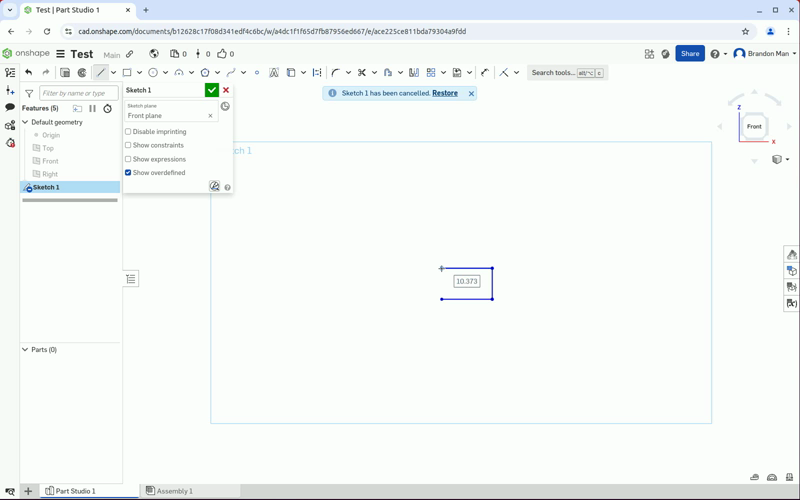
mouse_move(471, 268)
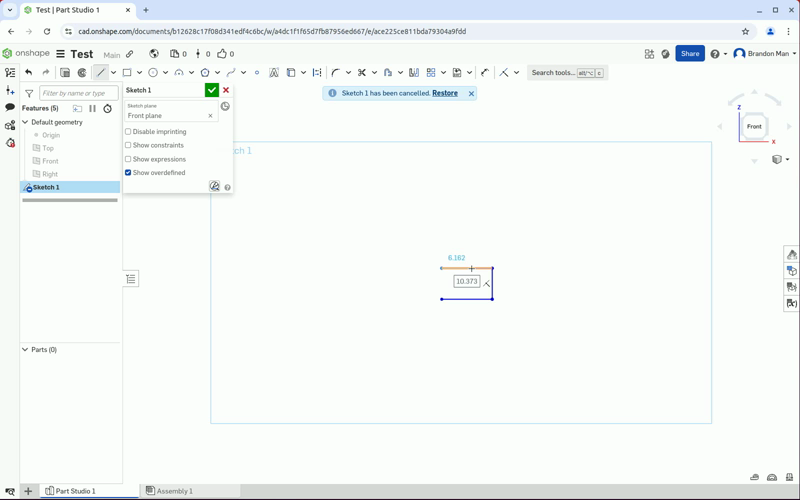
key_down(shift)
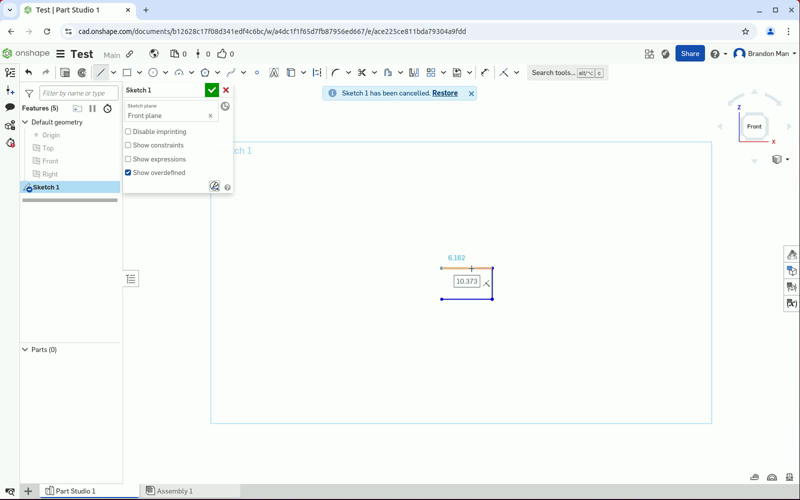
mouse_move(441, 299)
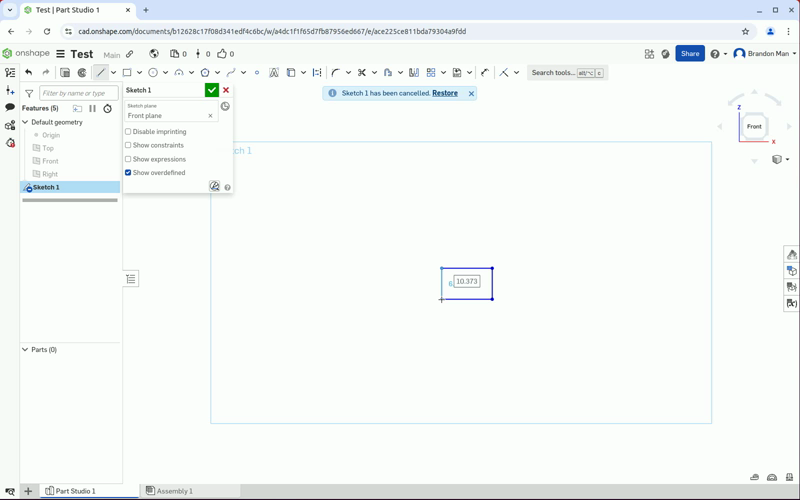
key_up(shift)
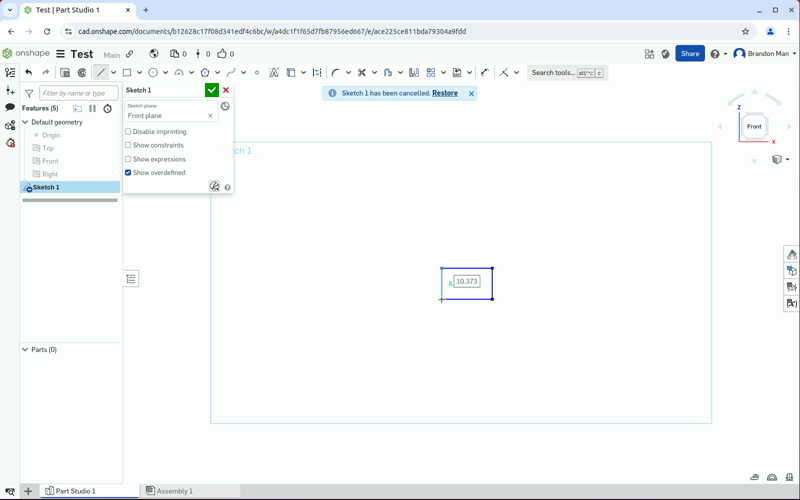
click(441, 299)
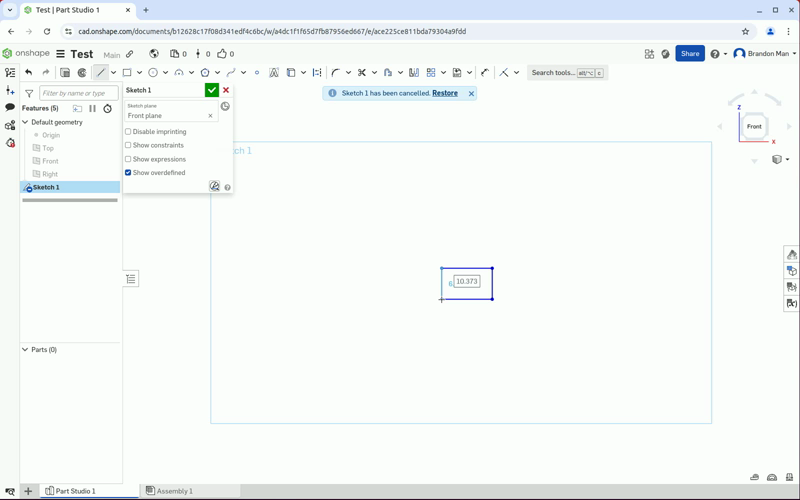
key(esc)
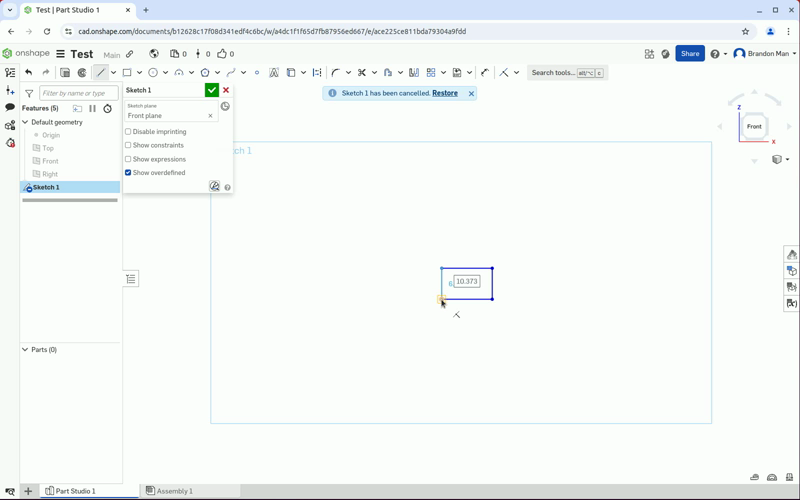
mouse_move(483, 286)
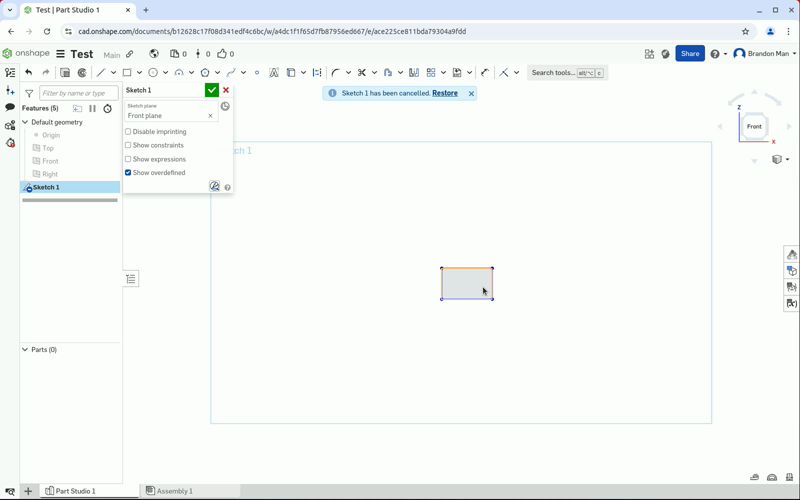
scroll(6)
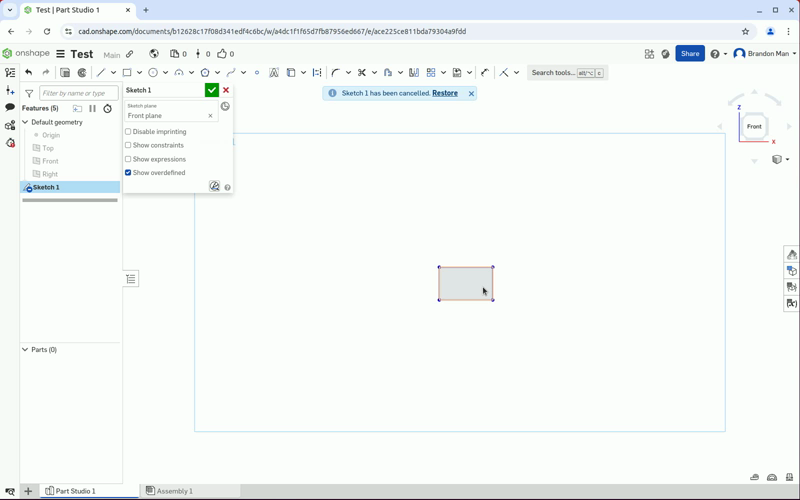
scroll(6)
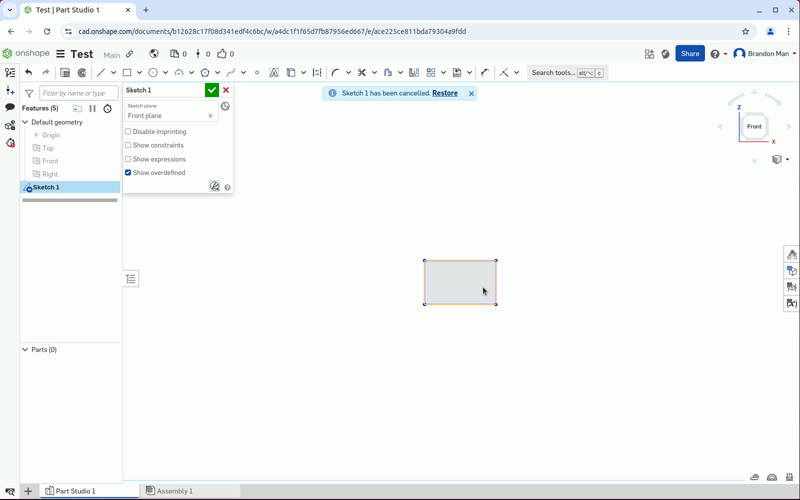
scroll(6)
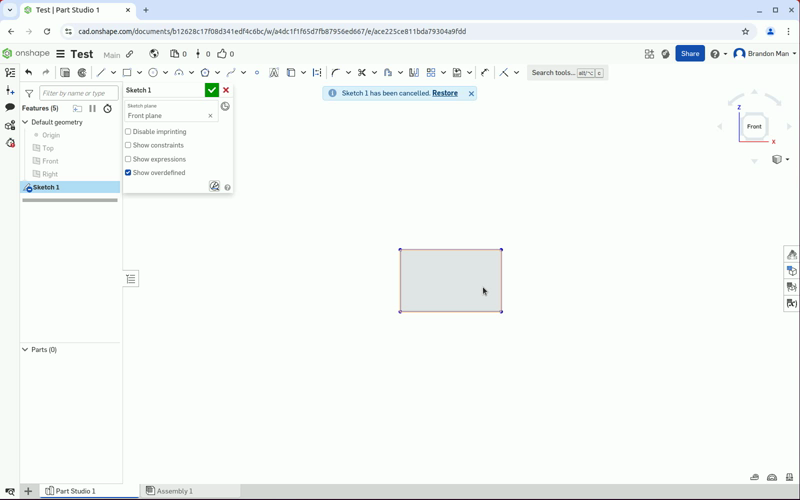
scroll(6)
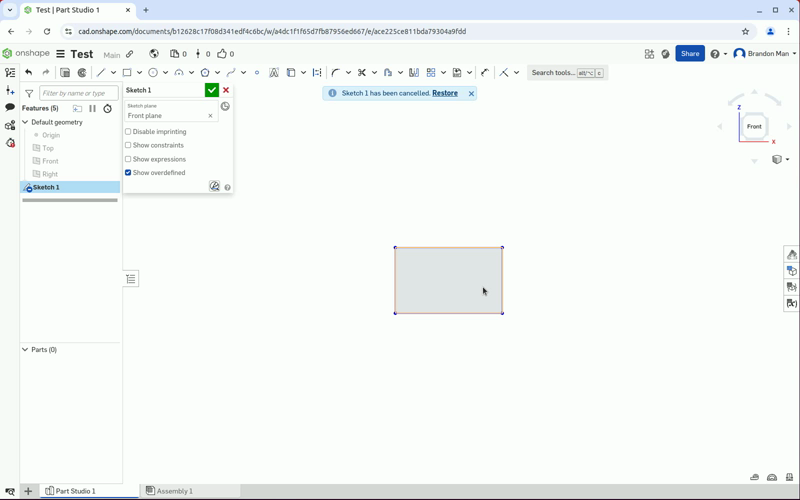
scroll(6)
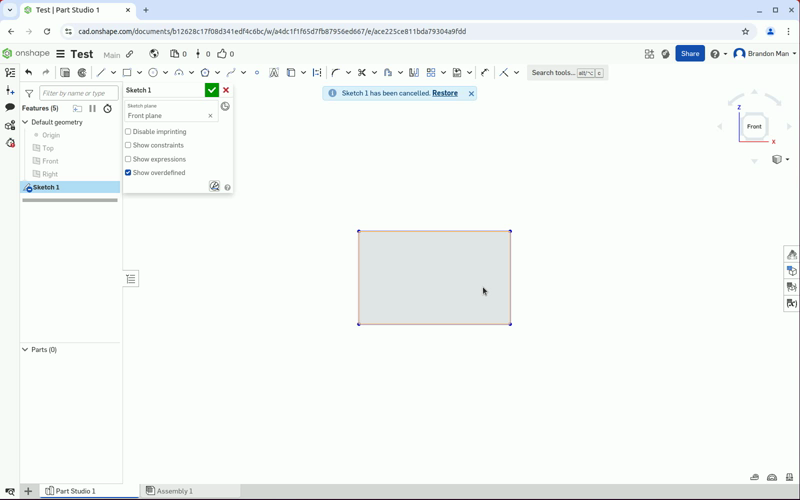
scroll(6)
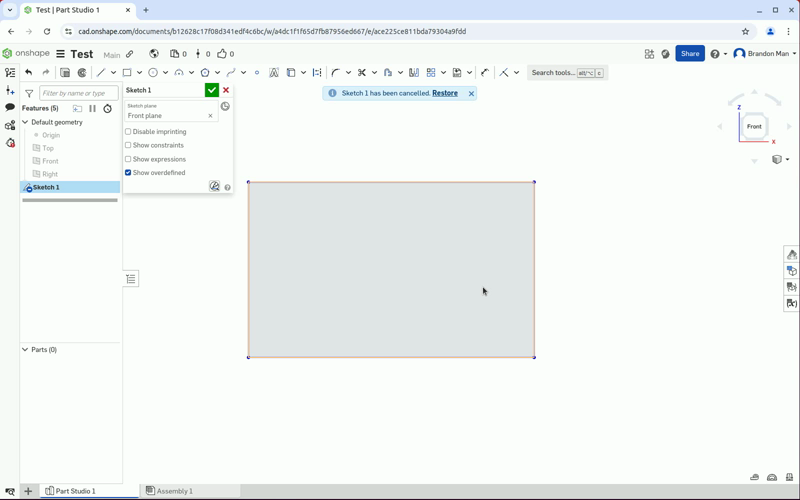
scroll(6)
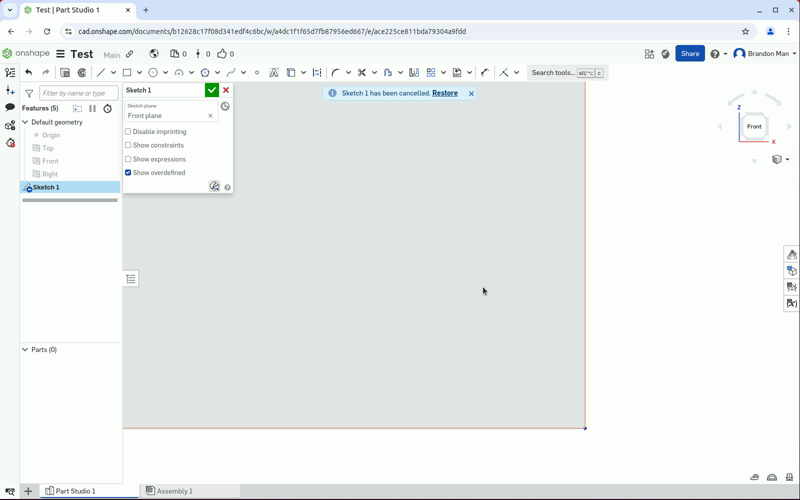
click(483, 286)
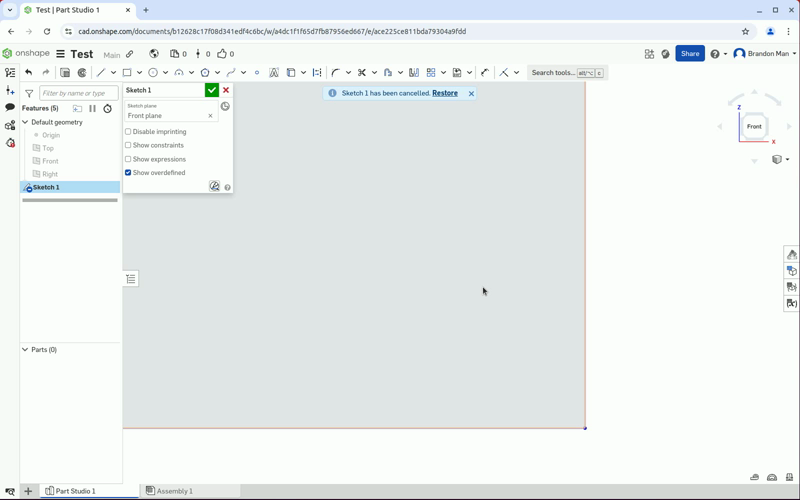
scroll(-6)
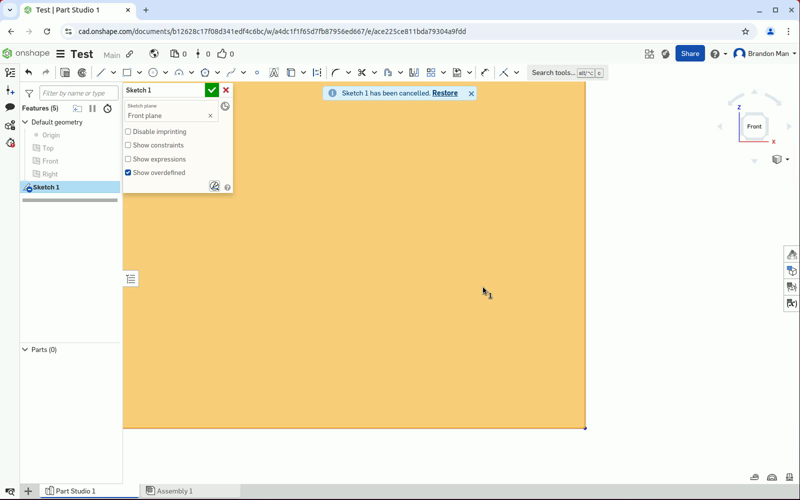
scroll(-6)
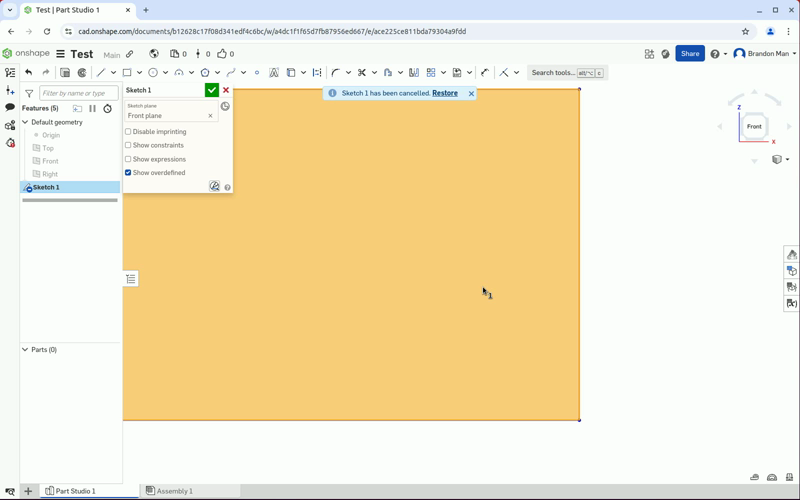
scroll(-6)
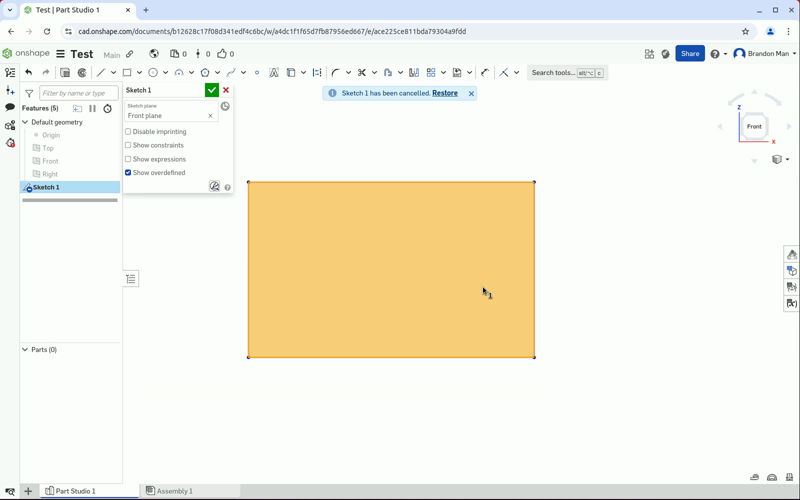
scroll(-6)
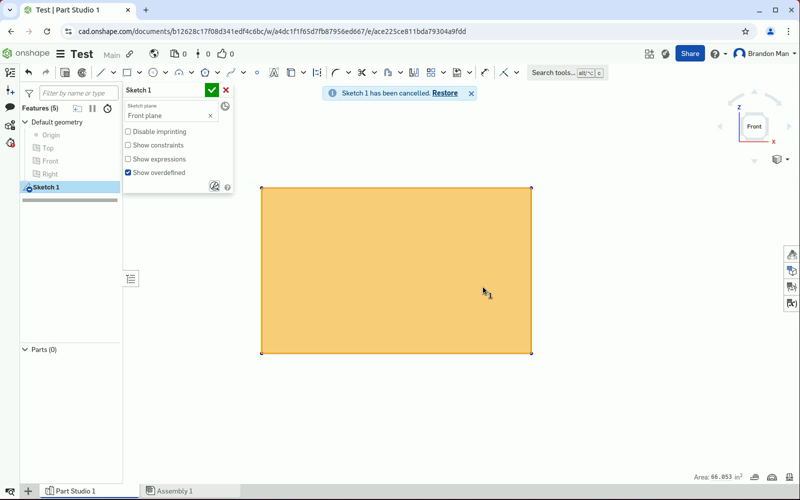
scroll(-6)
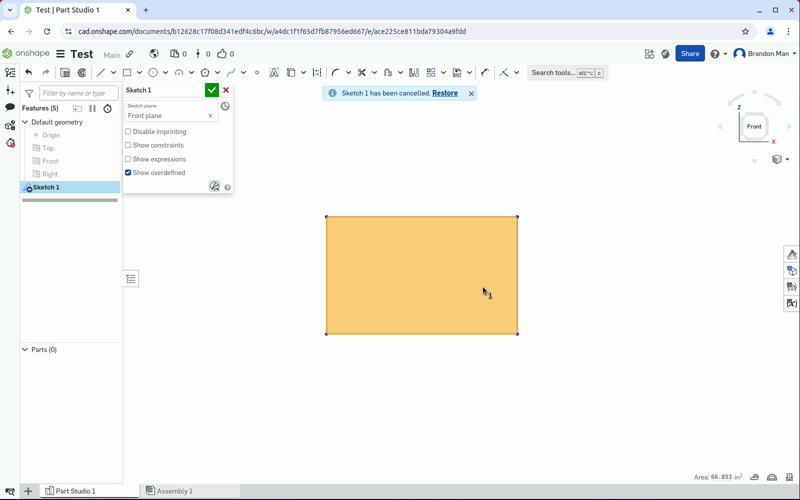
scroll(-6)
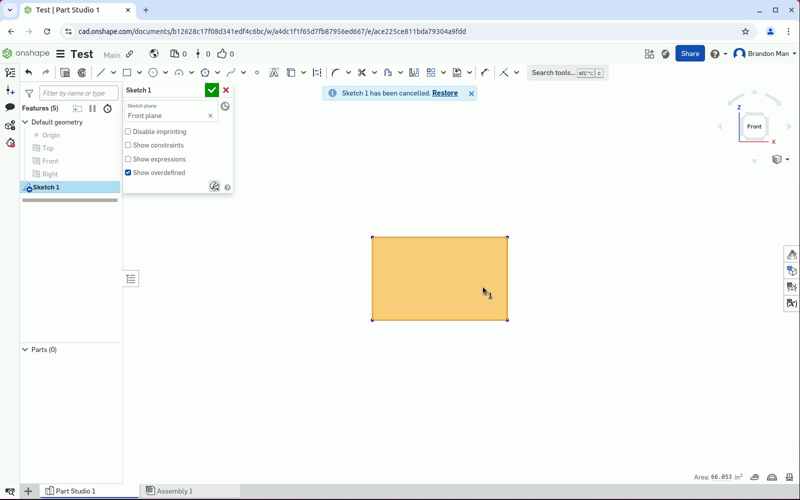
scroll(-6)
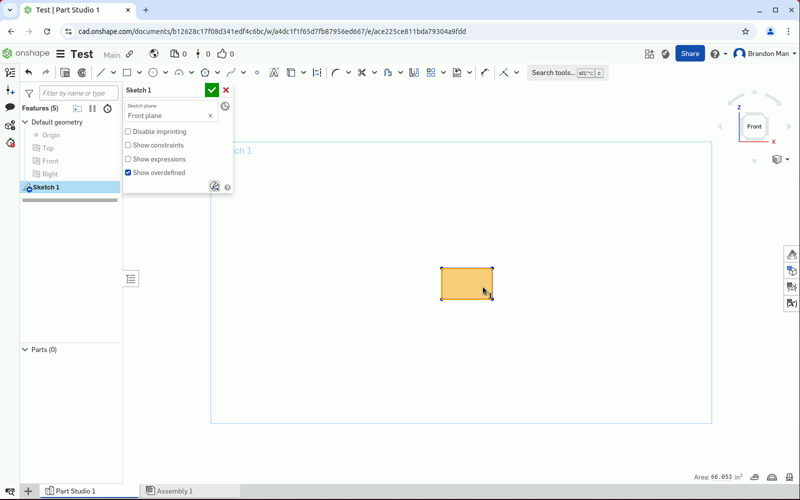
mouse_move(73, 352)
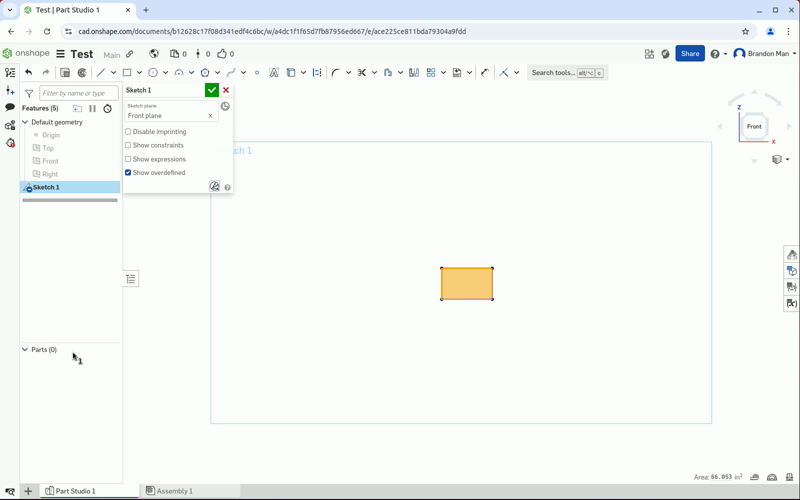
key(shift+y)
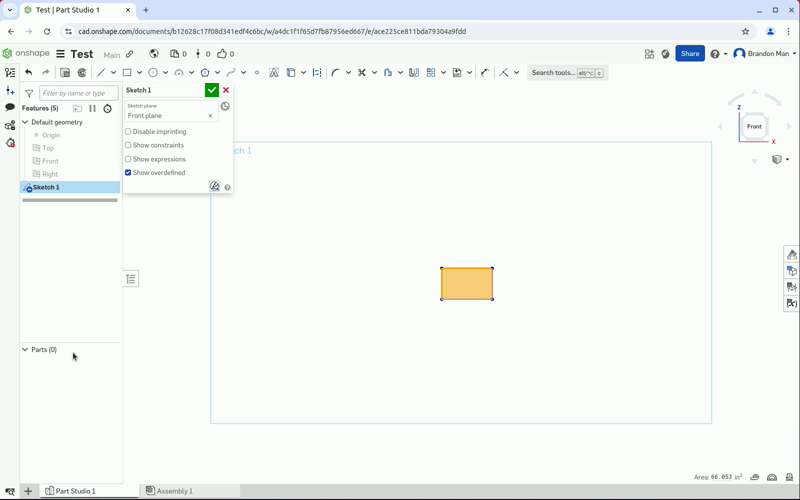
key(shift+e)
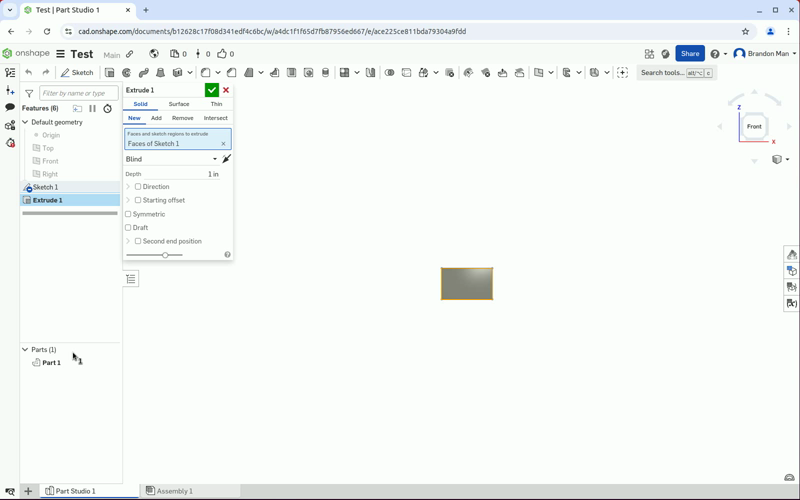
mouse_move(143, 106)
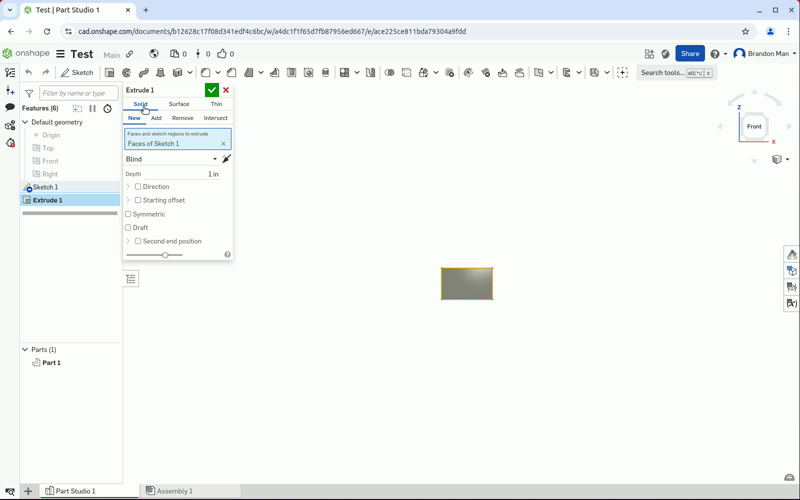
click(143, 106)
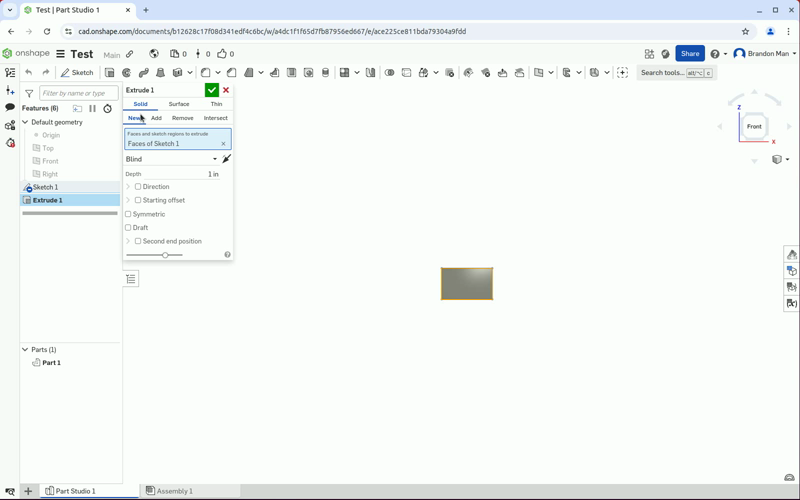
mouse_move(137, 120)
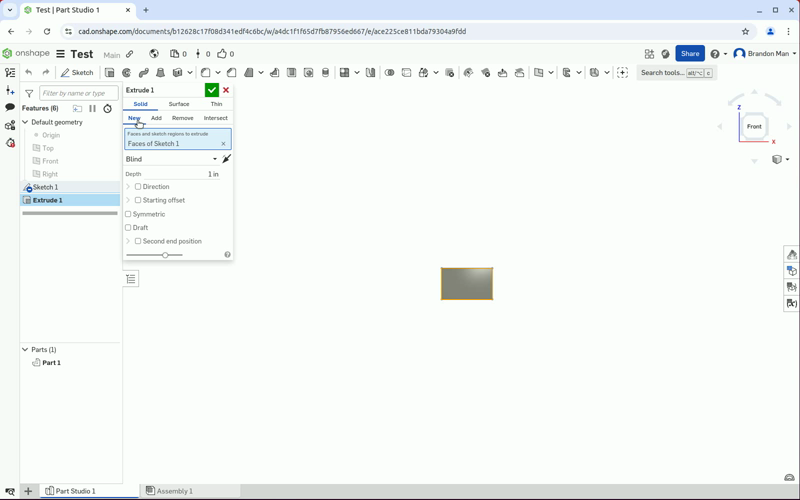
click(137, 120)
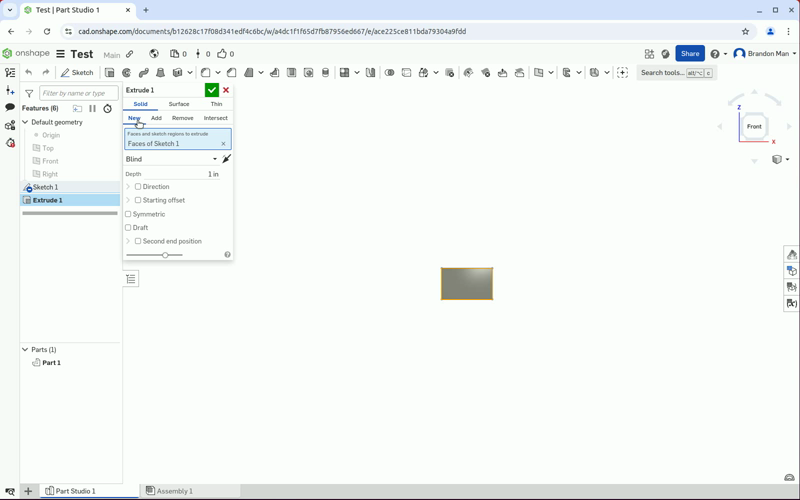
key(tab, 4)
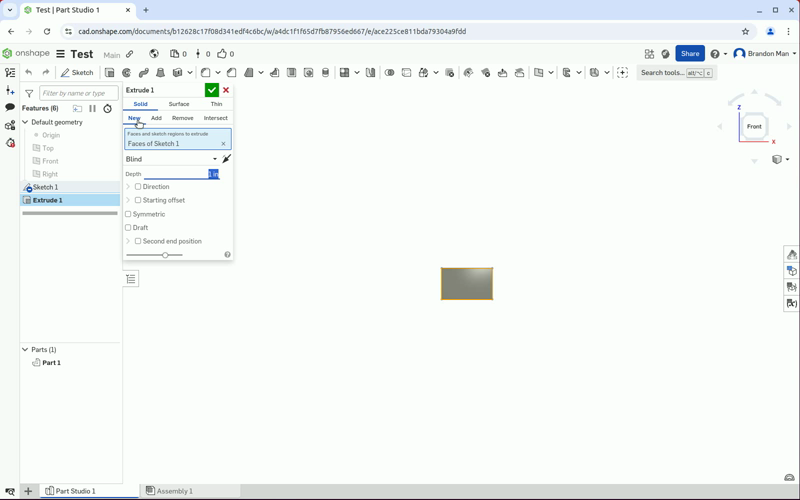
text(22.868)
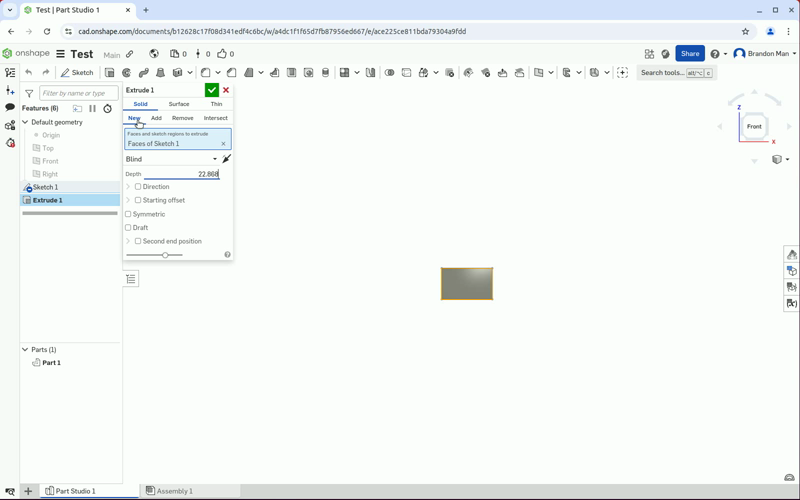
key(enter)
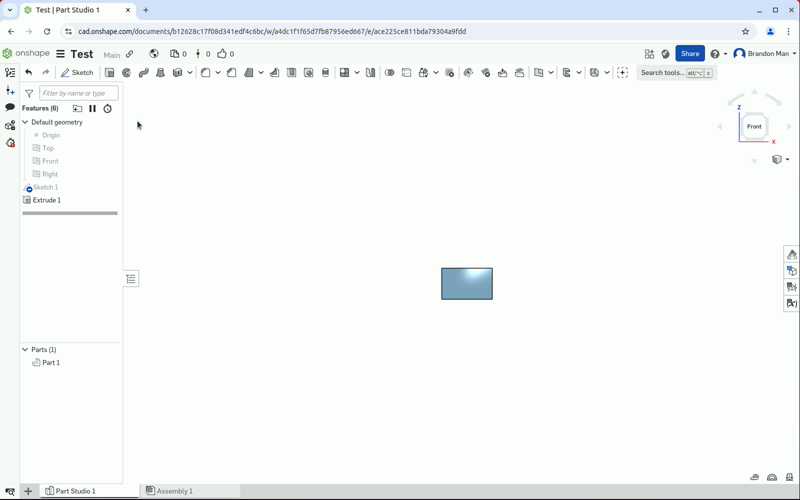
key(shift+h)
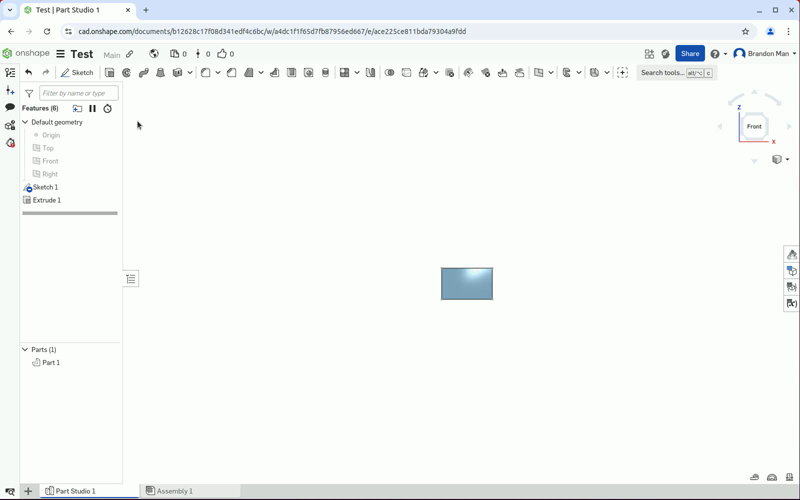
key(shift+h)
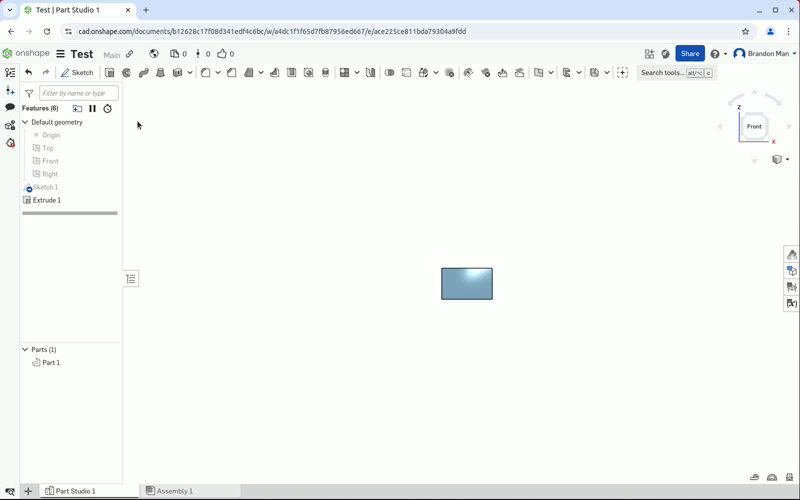
mouse_move(73, 189)
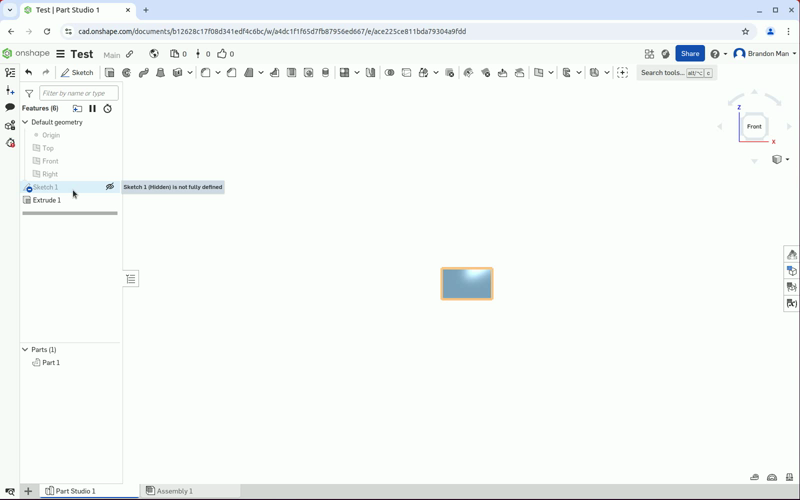
click(73, 189)
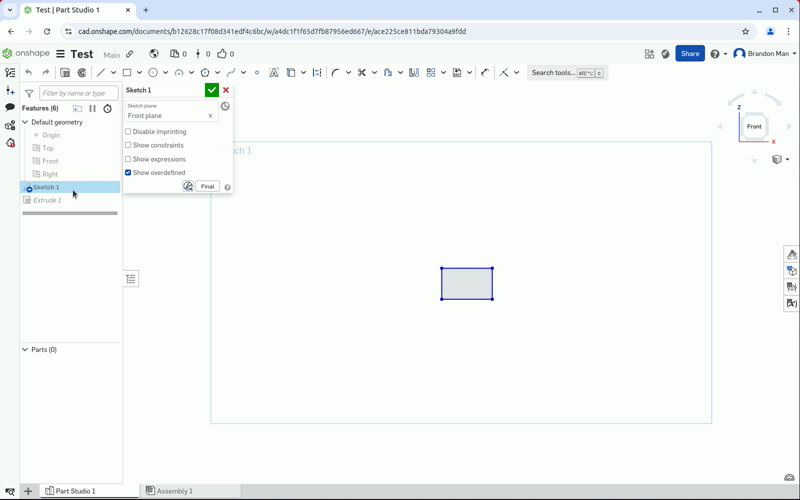
mouse_move(229, 92)
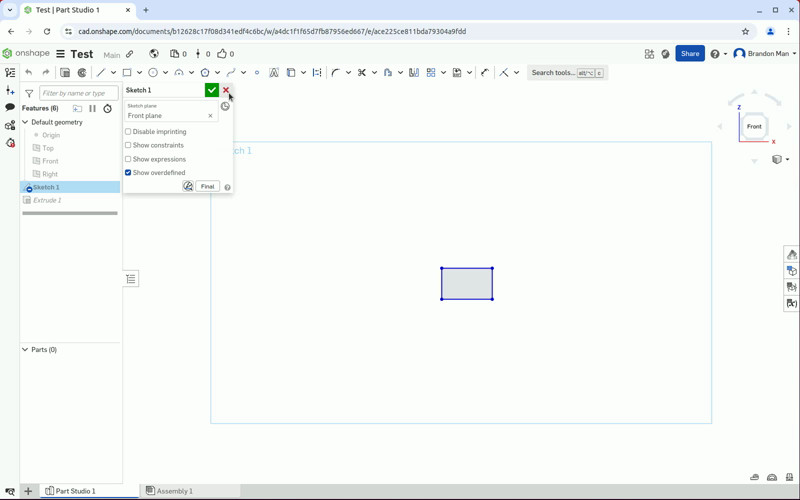
click(229, 92)
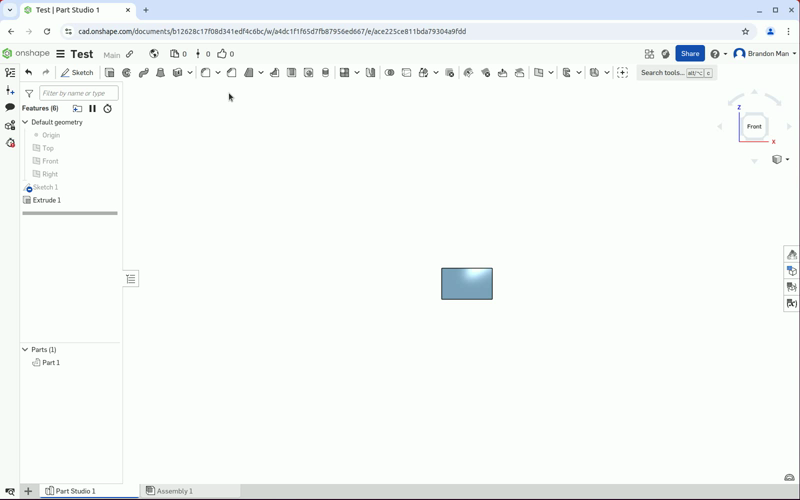
mouse_move(541, 75)
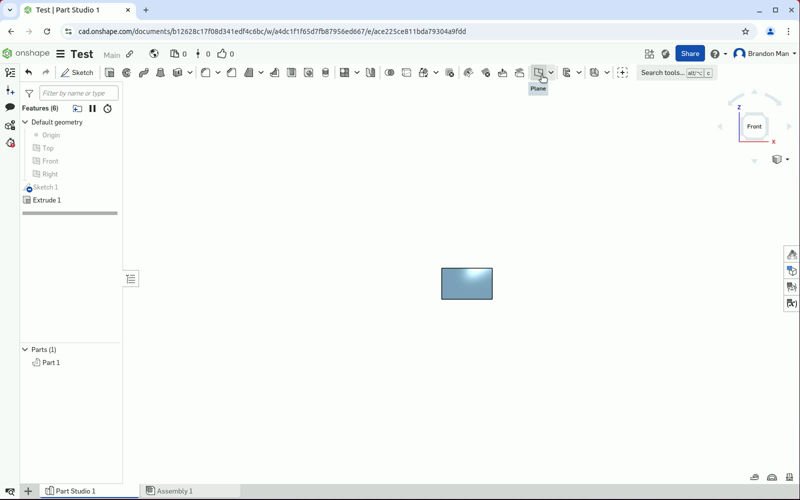
click(541, 75)
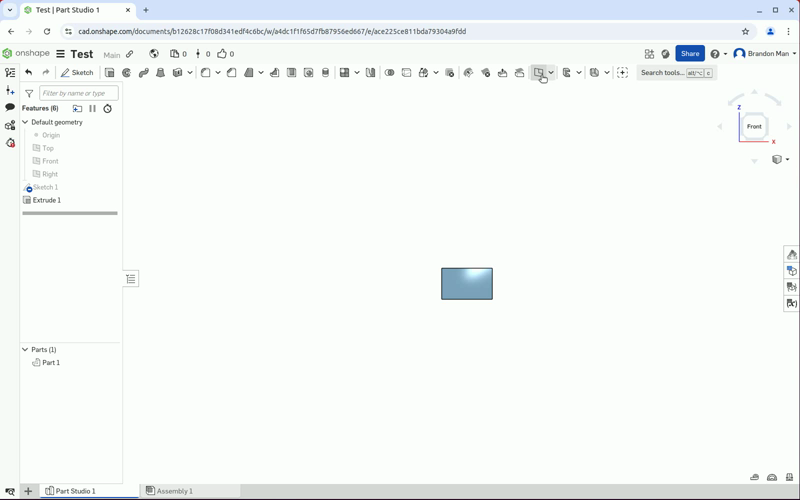
mouse_move(73, 163)
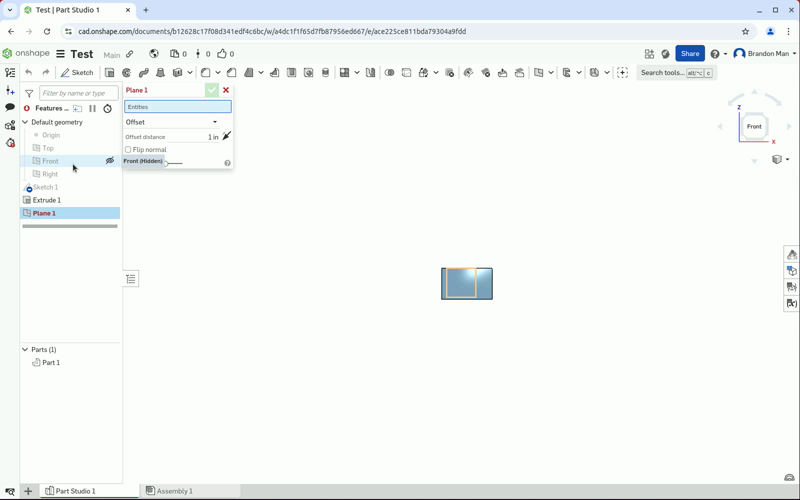
click(73, 163)
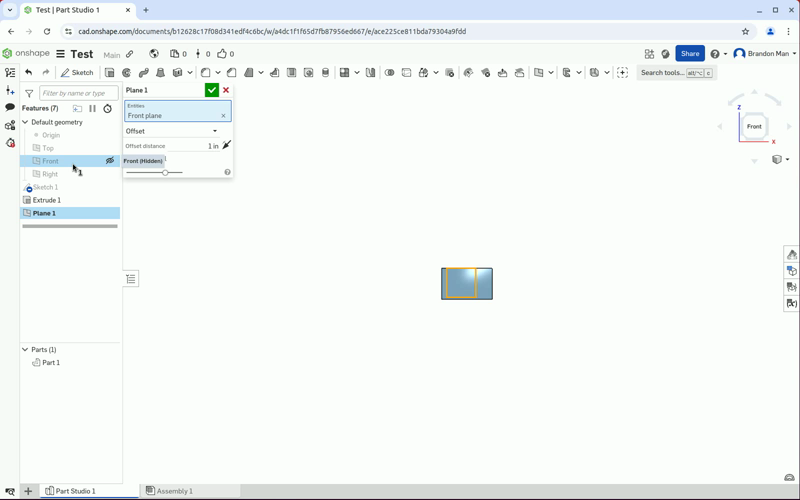
key(tab, 2)
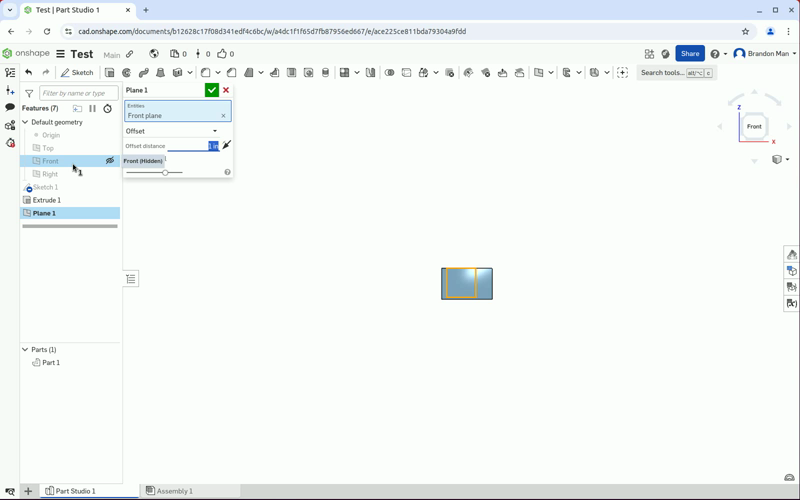
text(22.862)
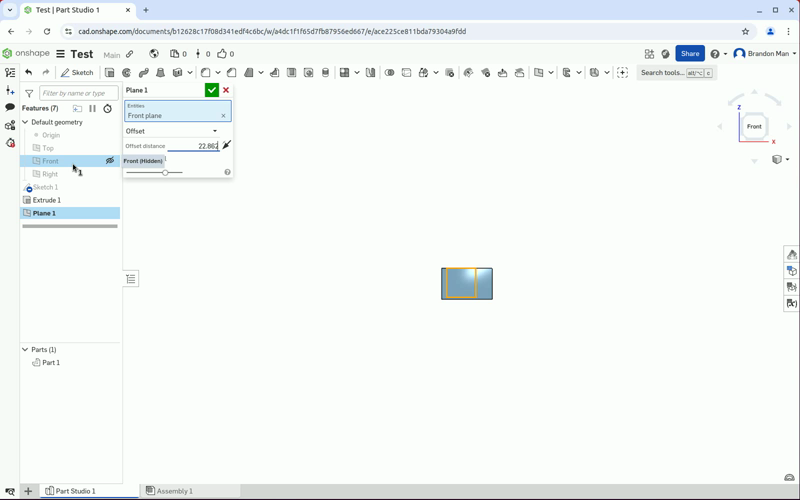
key(enter, 2)
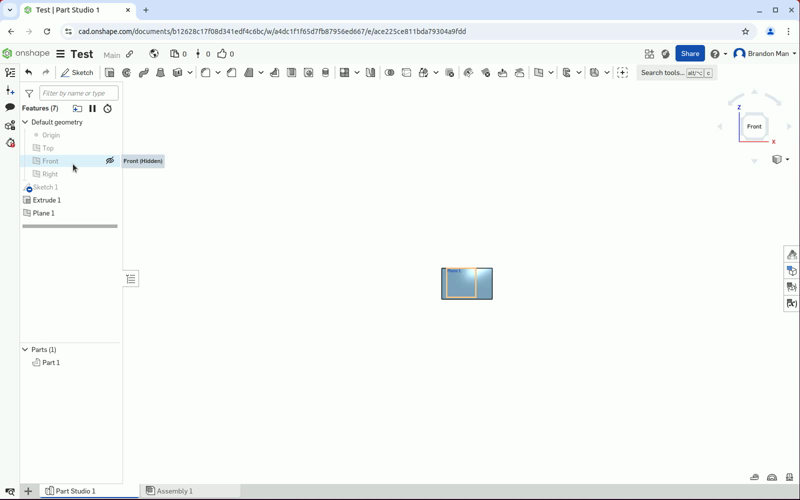
key(shift+s)
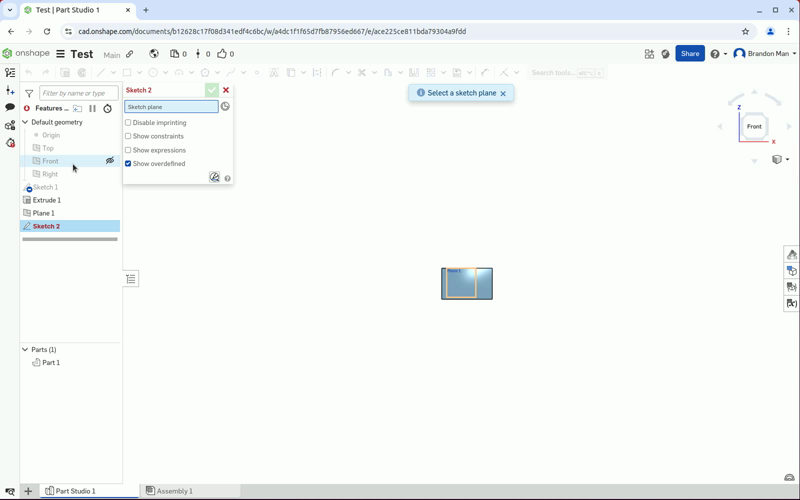
mouse_move(73, 215)
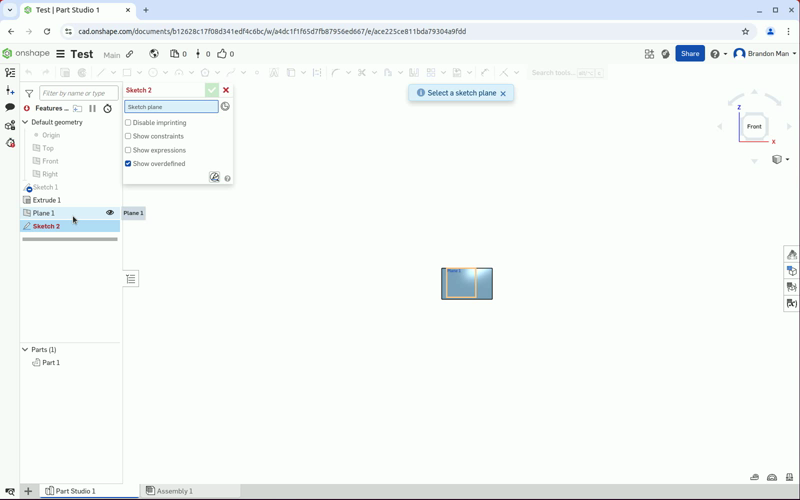
click(73, 215)
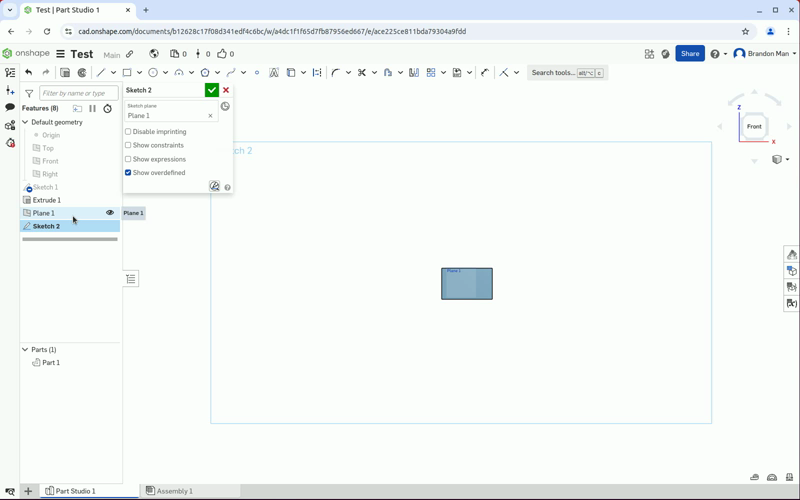
mouse_move(73, 352)
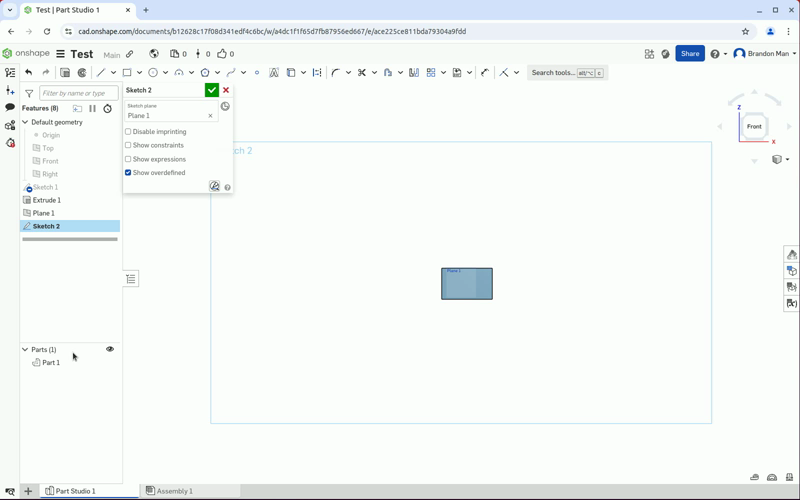
key(y)
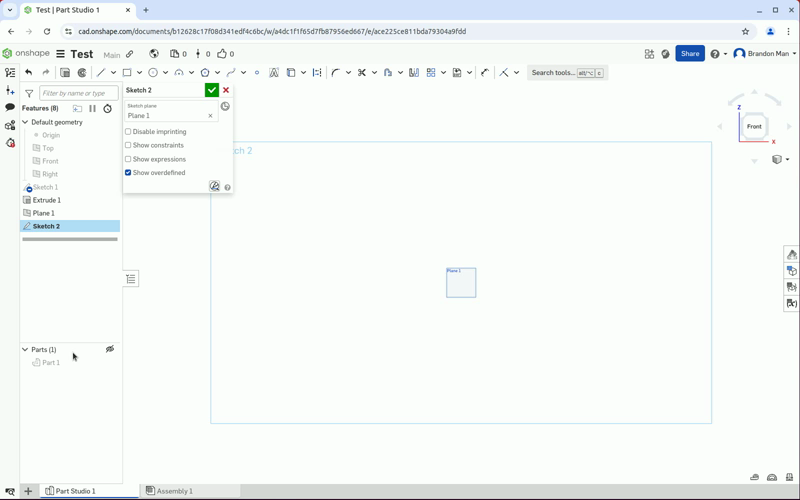
key(l)
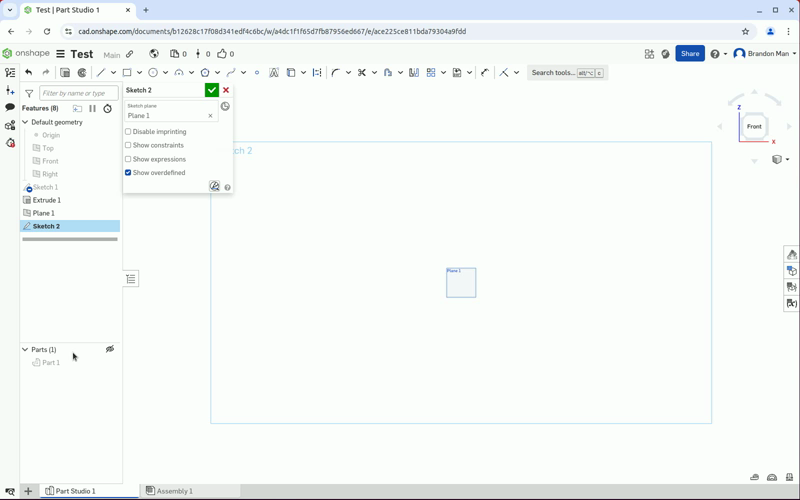
key_down(shift)
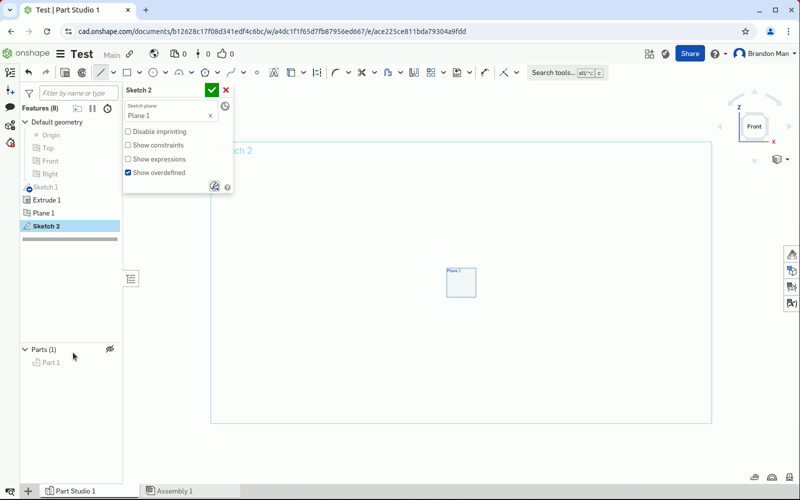
mouse_move(454, 284)
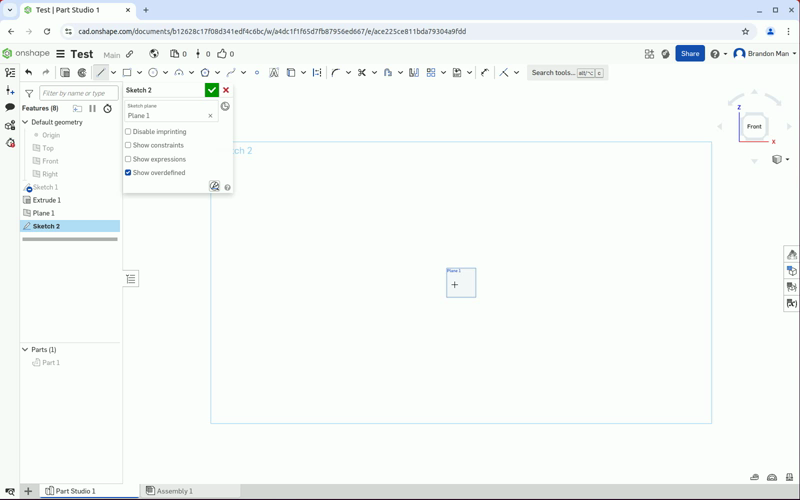
click(454, 284)
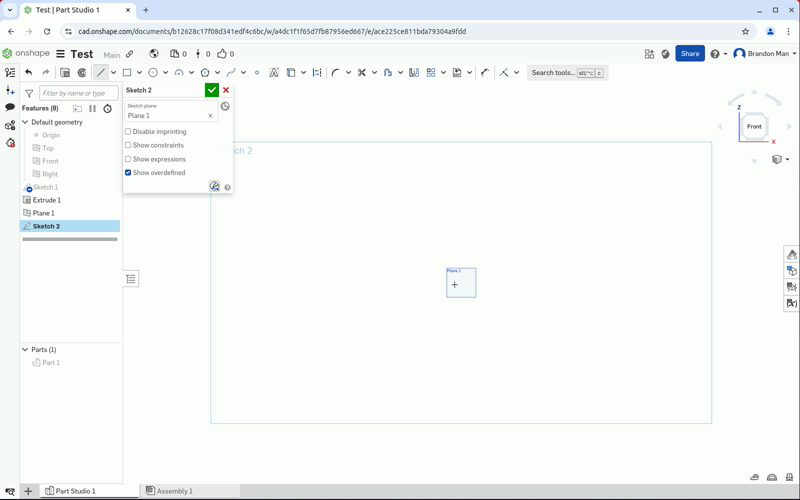
key_up(shift)
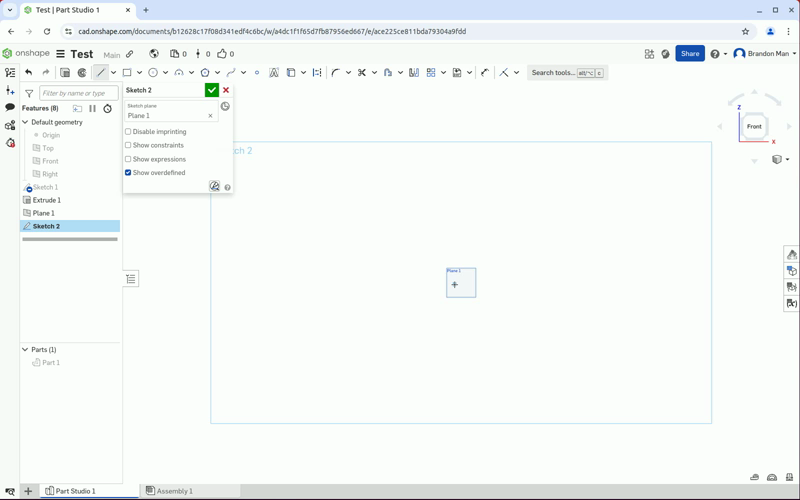
key_down(shift)
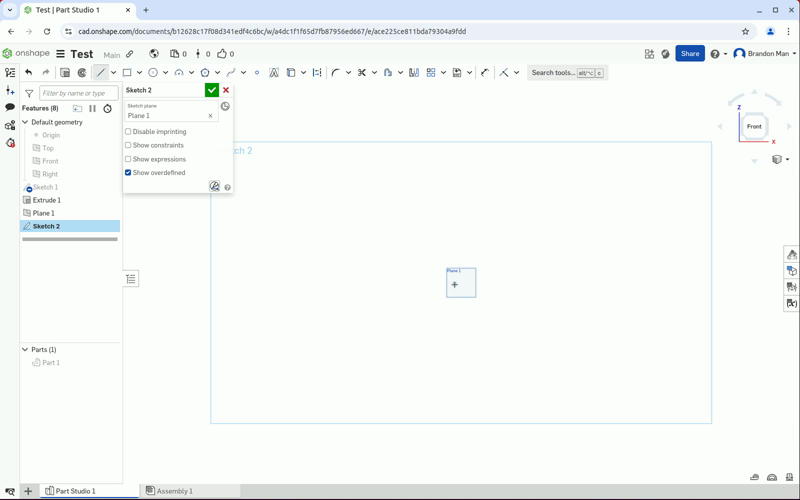
mouse_move(484, 284)
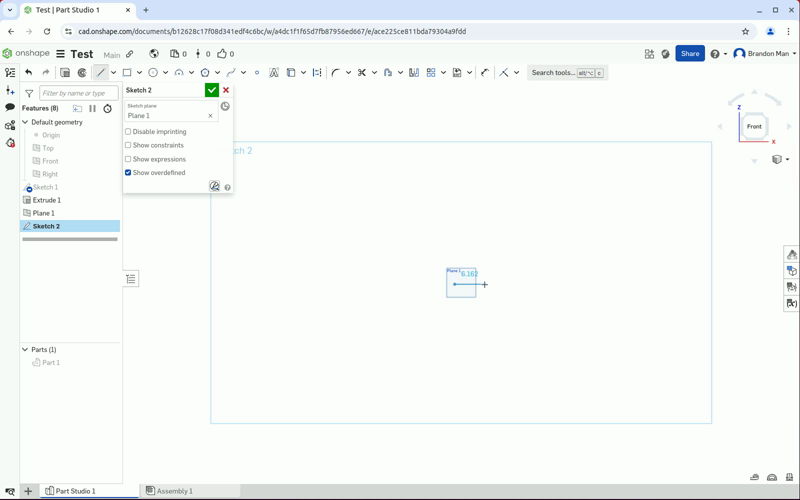
mouse_move(479, 284)
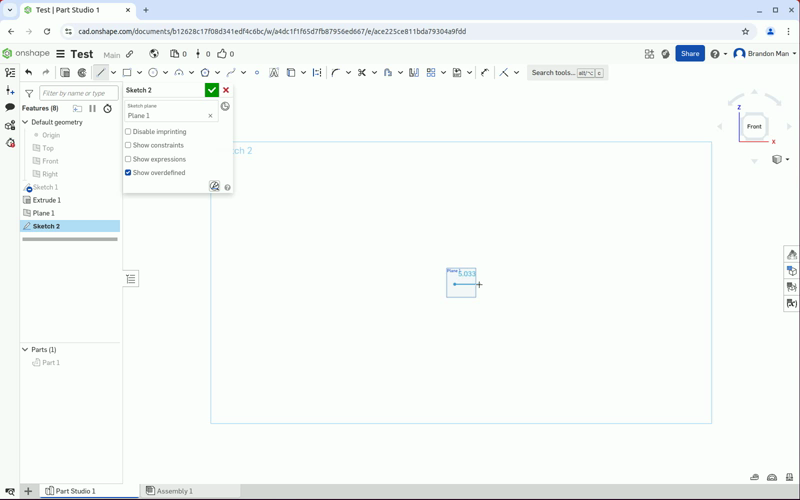
click(479, 284)
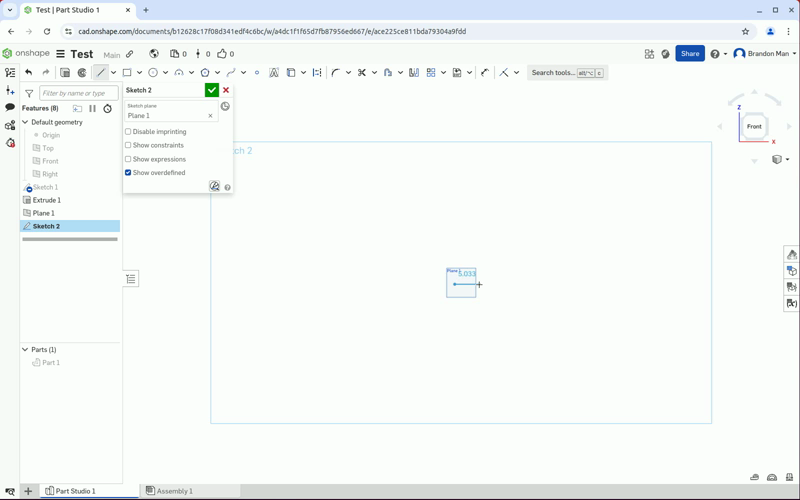
key_up(shift)
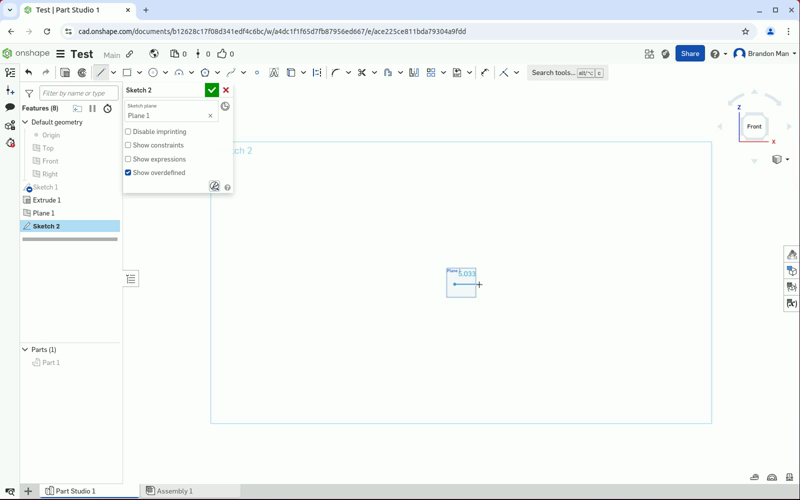
key_down(shift)
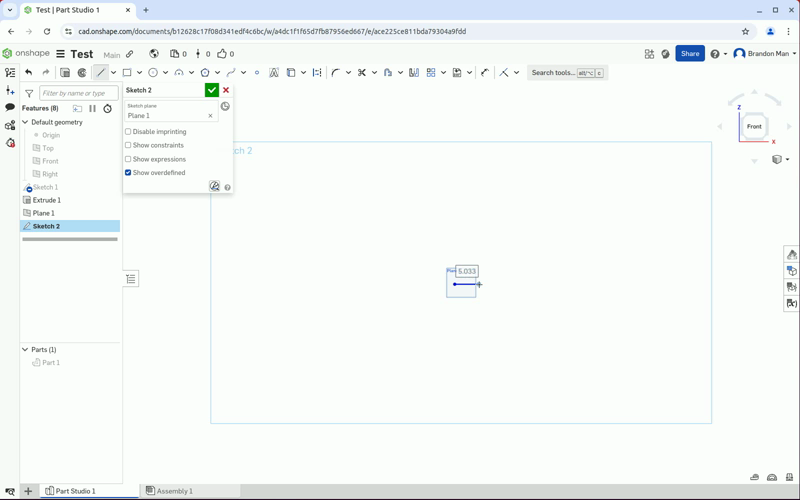
mouse_move(509, 284)
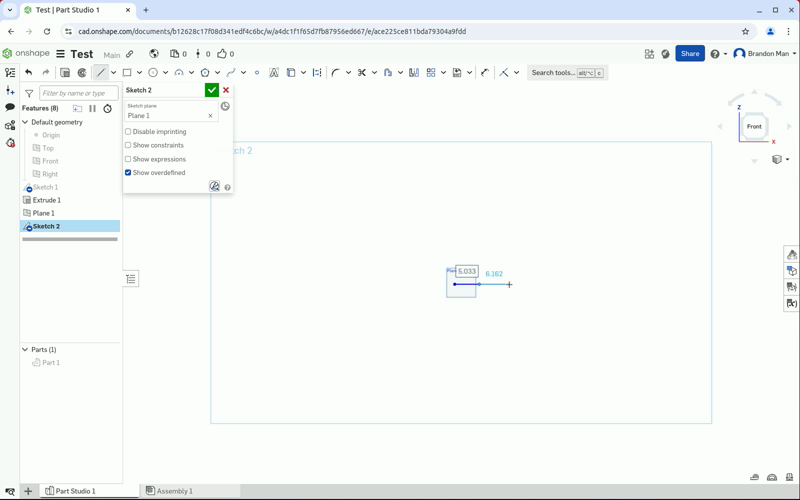
mouse_move(479, 270)
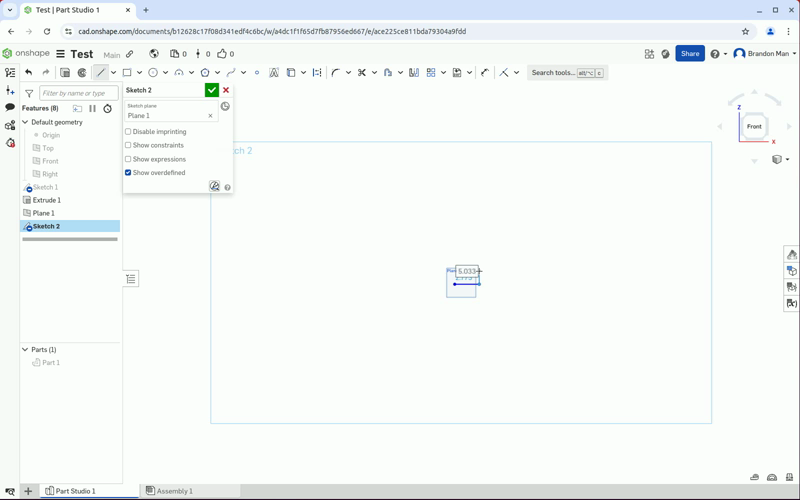
click(479, 270)
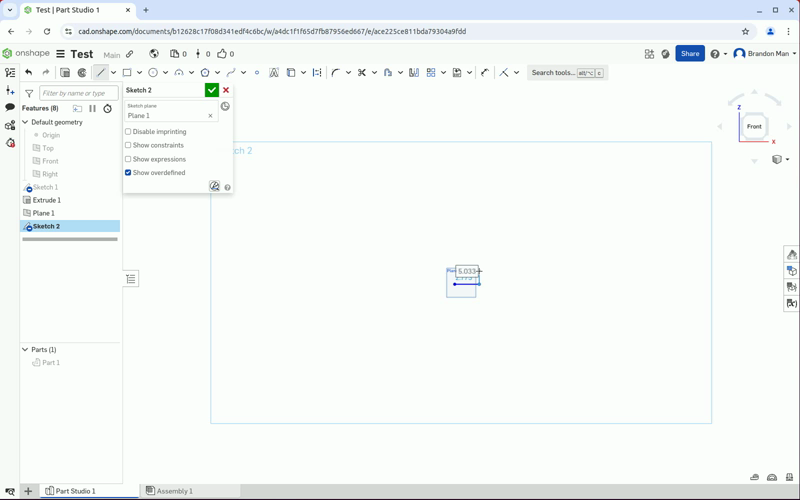
key_up(shift)
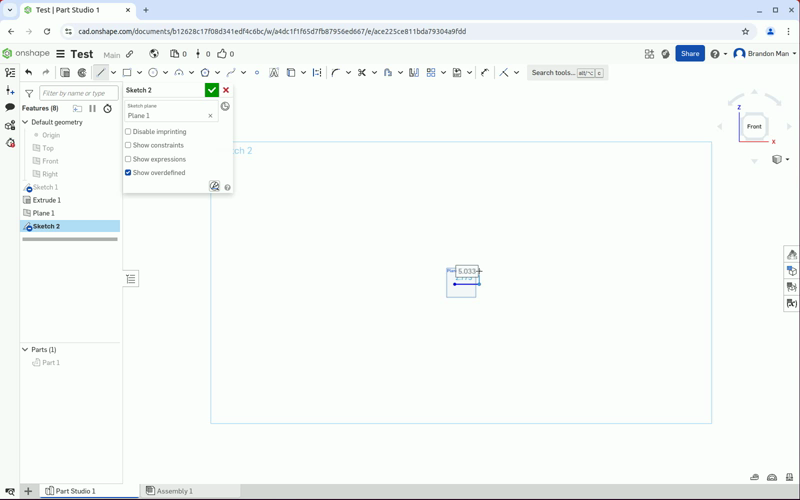
key_down(shift)
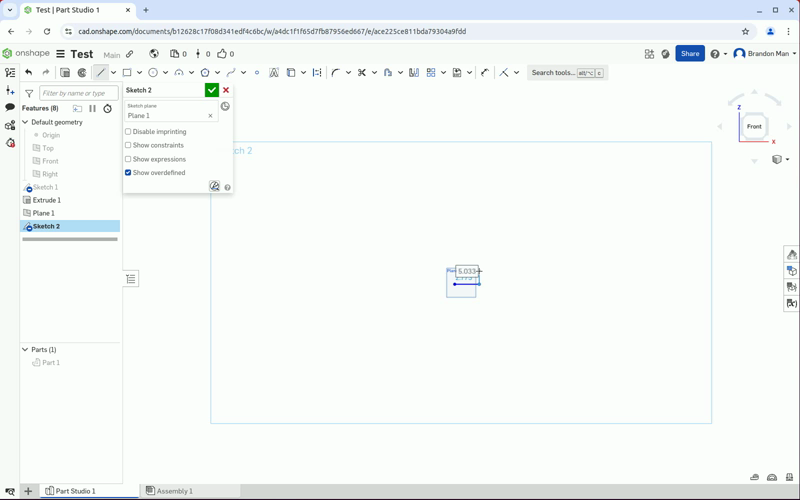
mouse_move(509, 270)
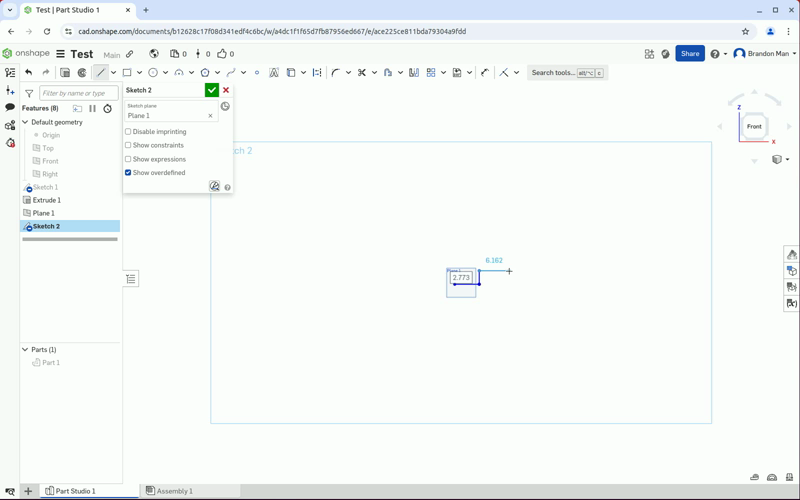
mouse_move(454, 270)
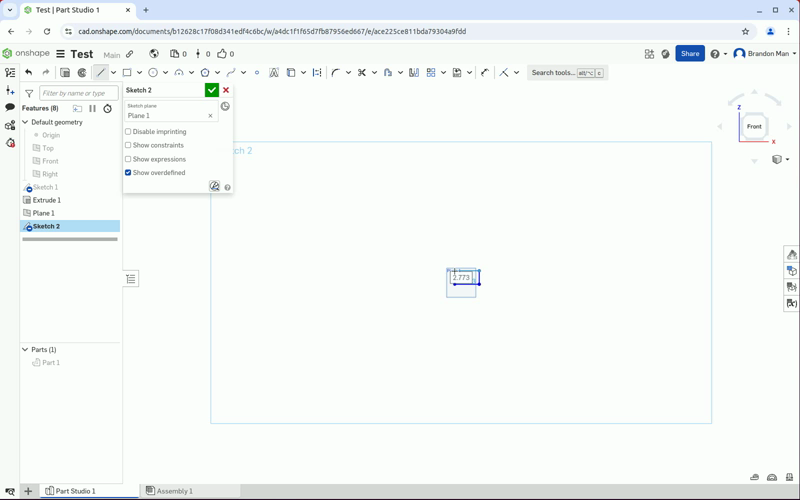
click(454, 270)
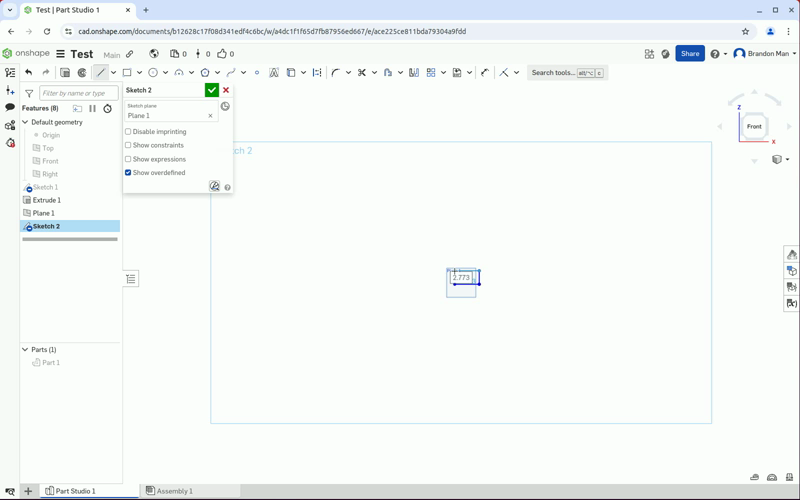
key_up(shift)
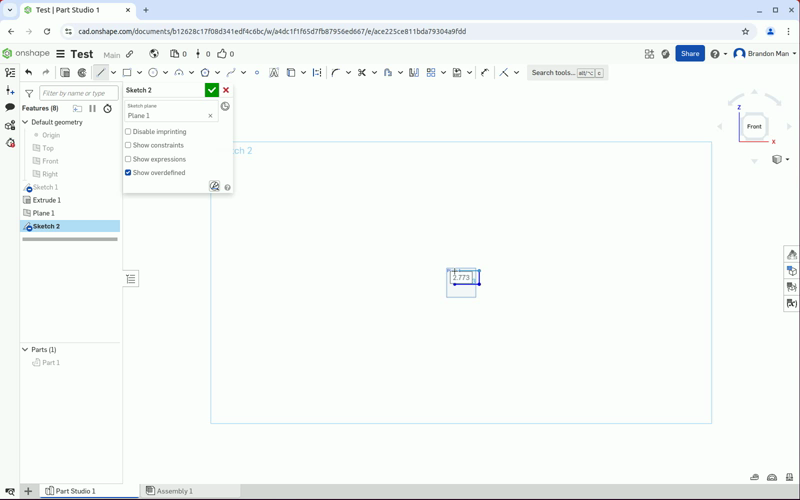
mouse_move(484, 270)
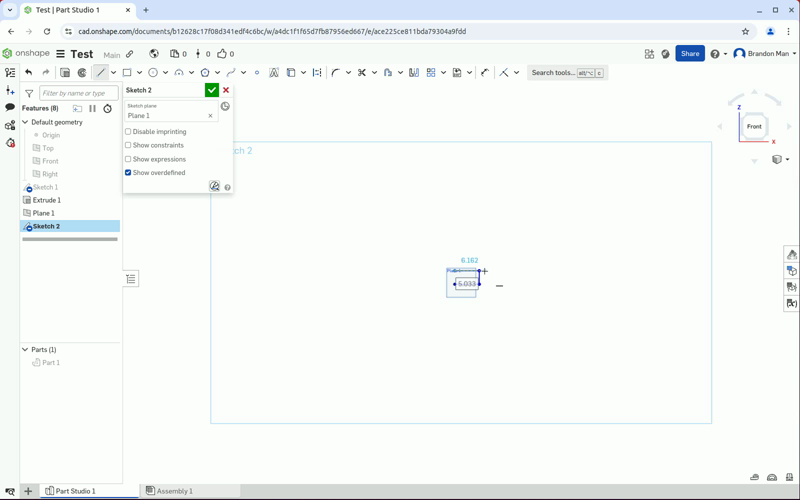
key_down(shift)
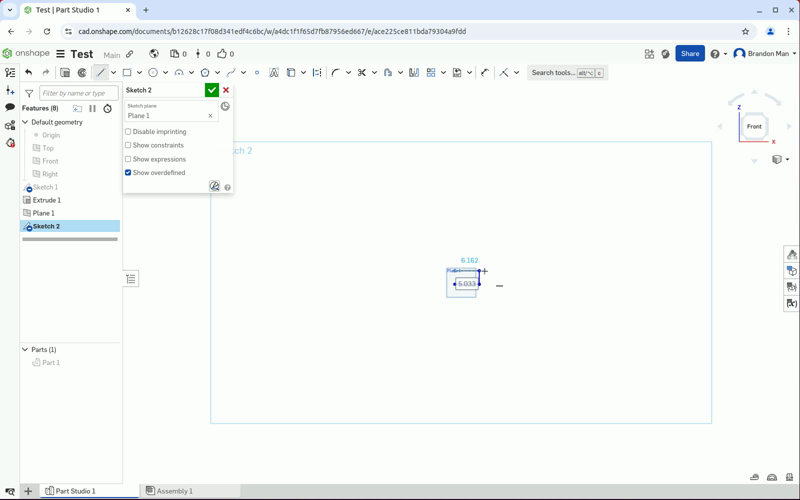
mouse_move(454, 284)
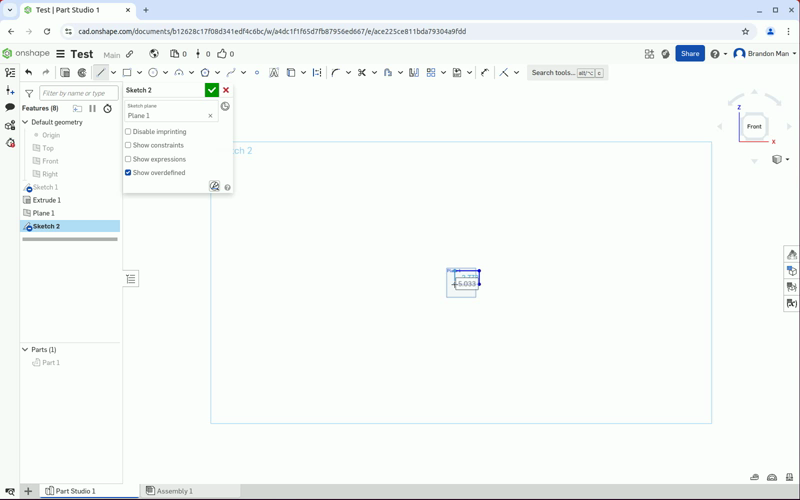
key_up(shift)
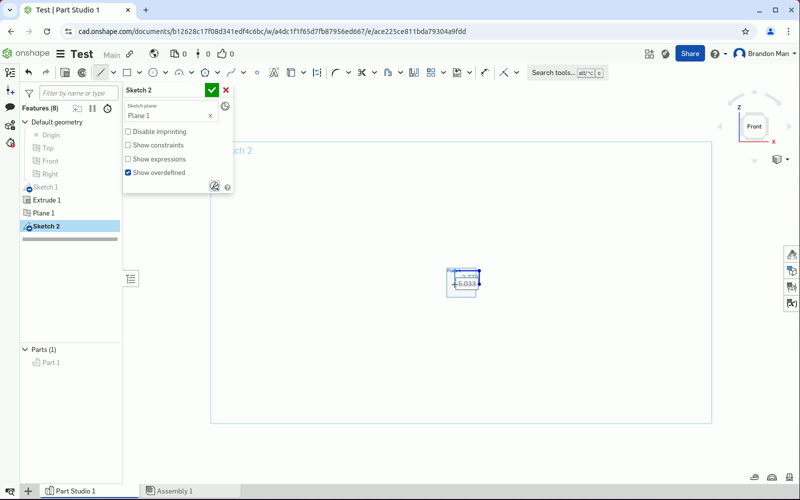
click(454, 284)
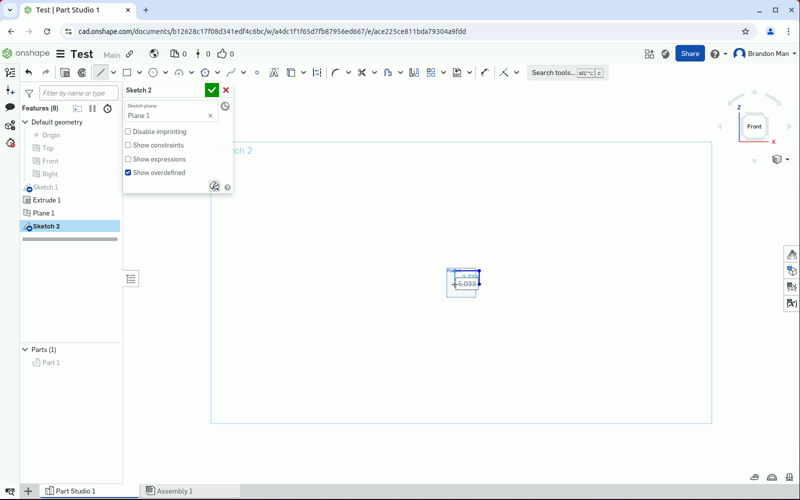
key(esc)
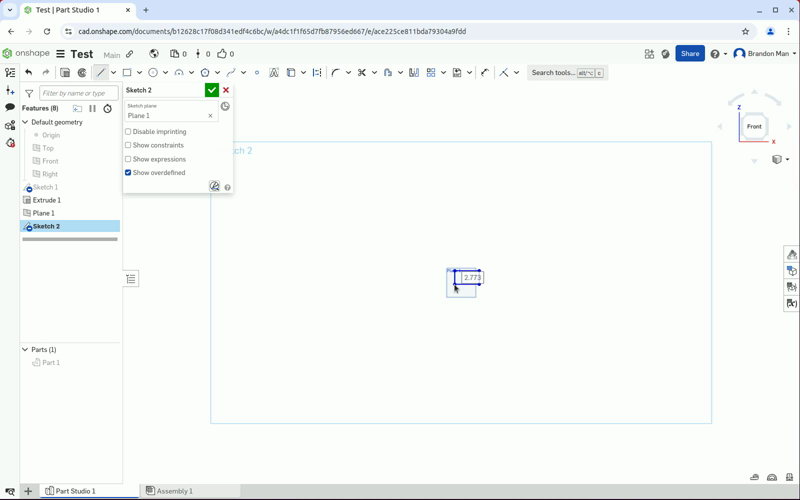
mouse_move(468, 280)
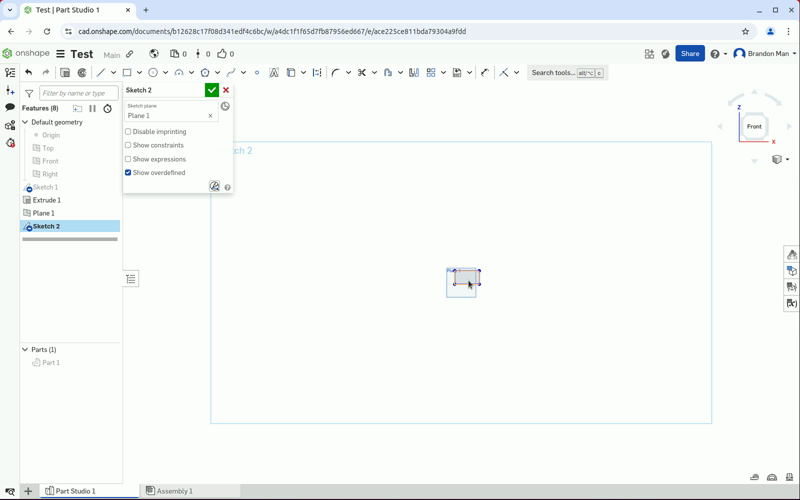
scroll(6)
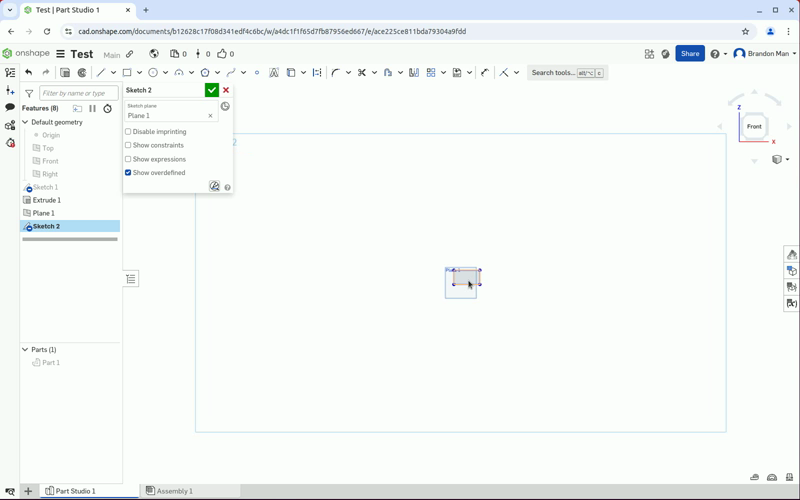
scroll(6)
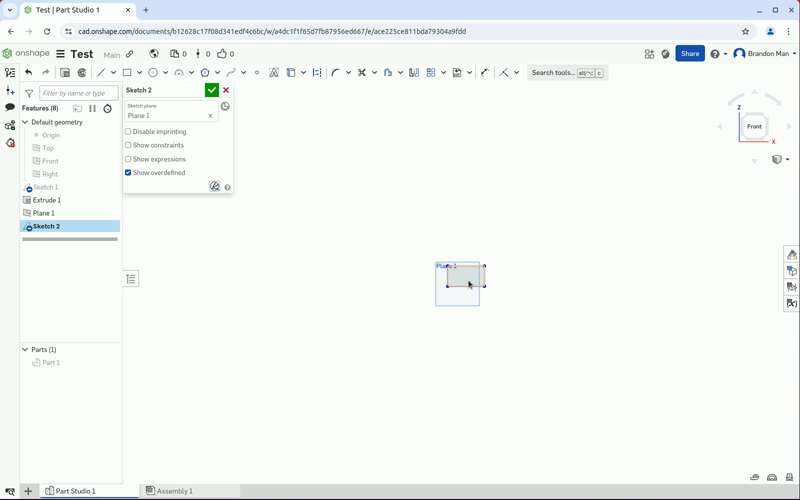
scroll(6)
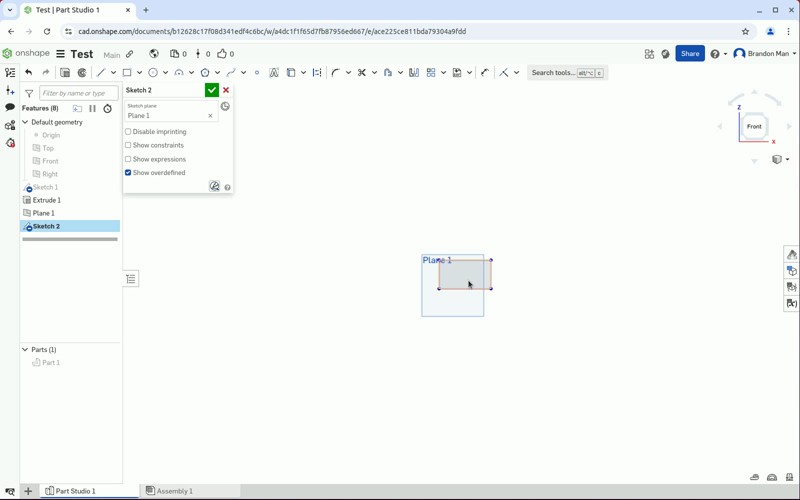
scroll(6)
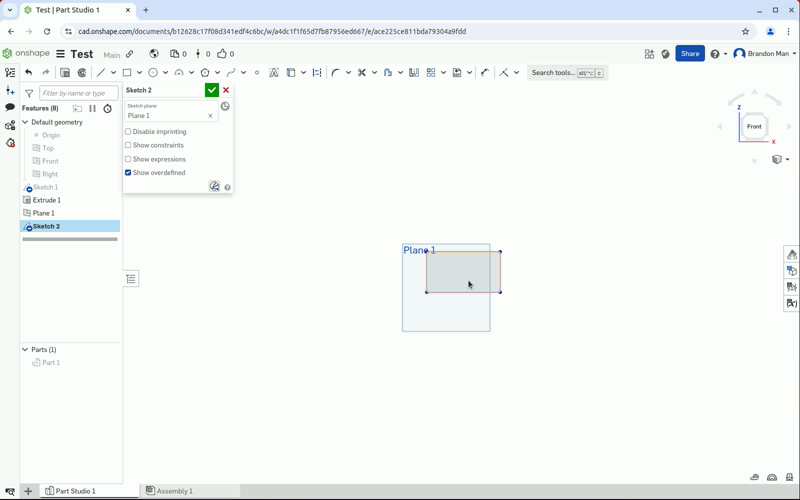
scroll(6)
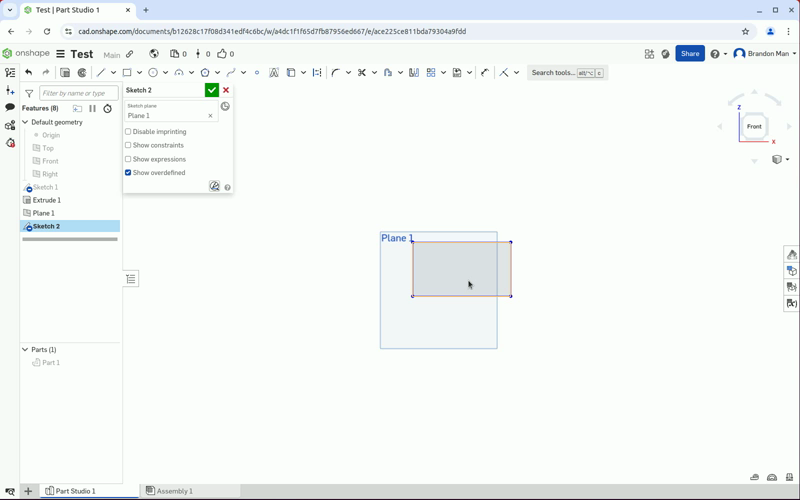
scroll(6)
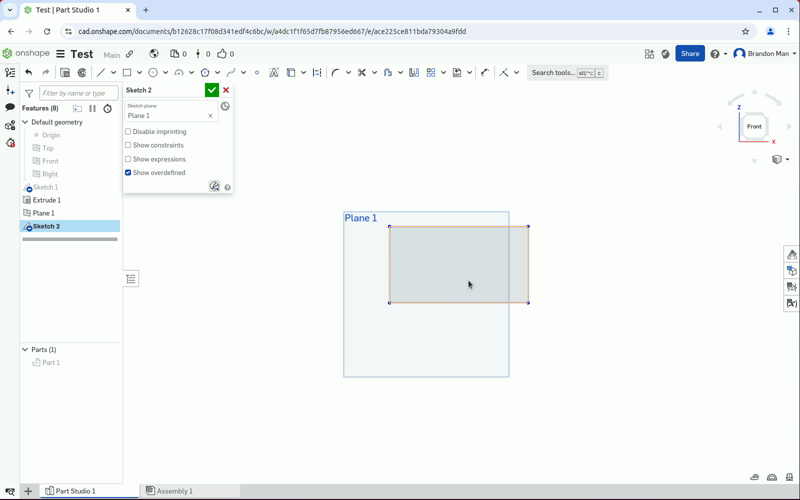
scroll(6)
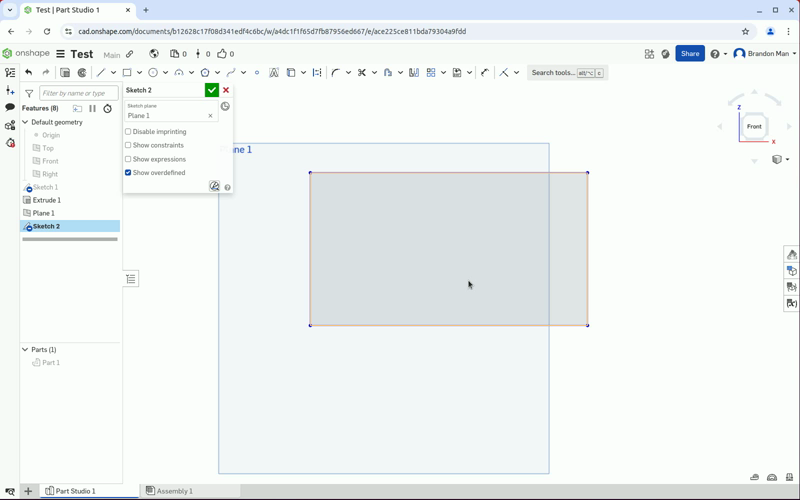
click(468, 280)
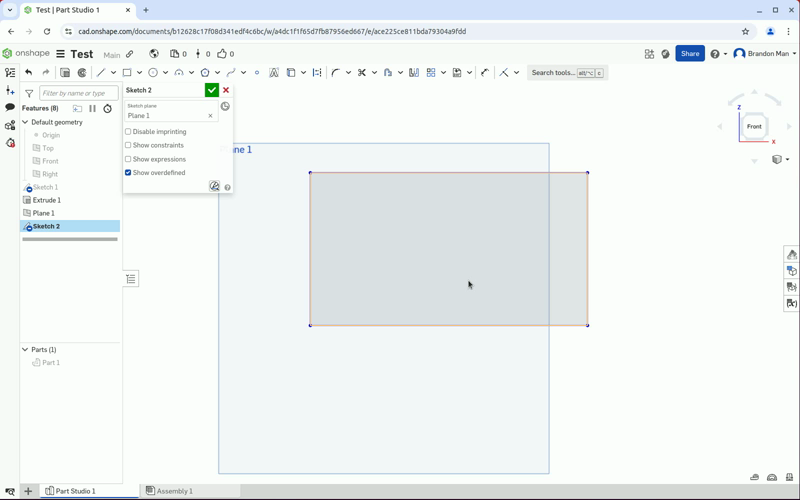
scroll(-6)
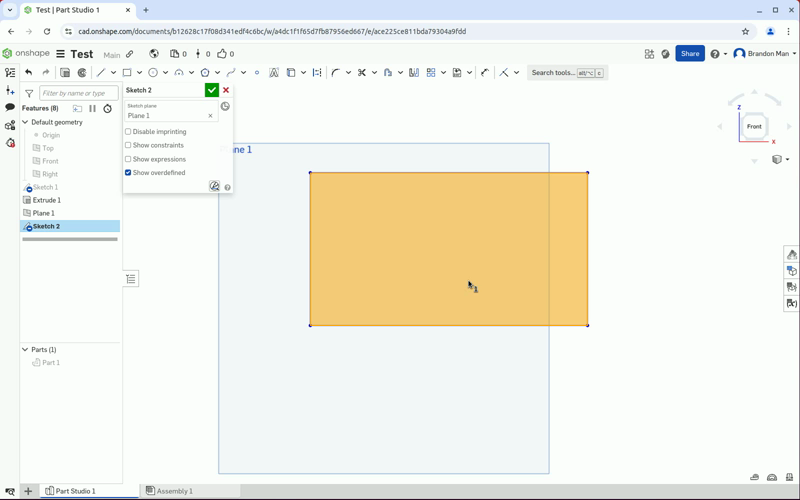
scroll(-6)
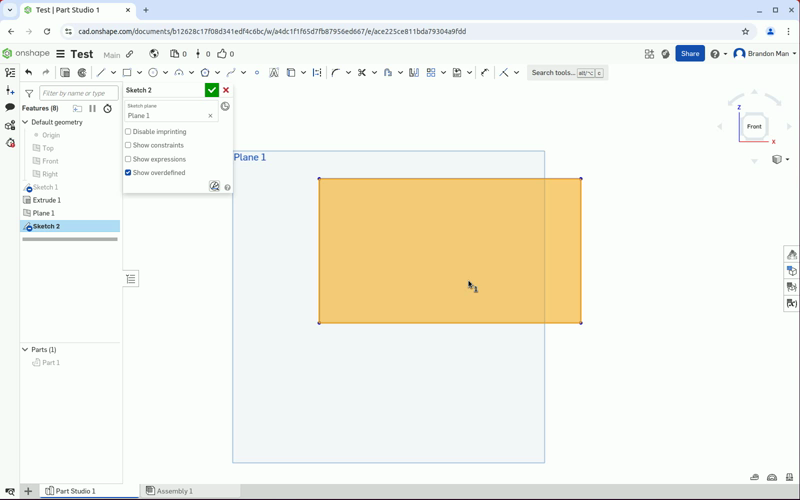
scroll(-6)
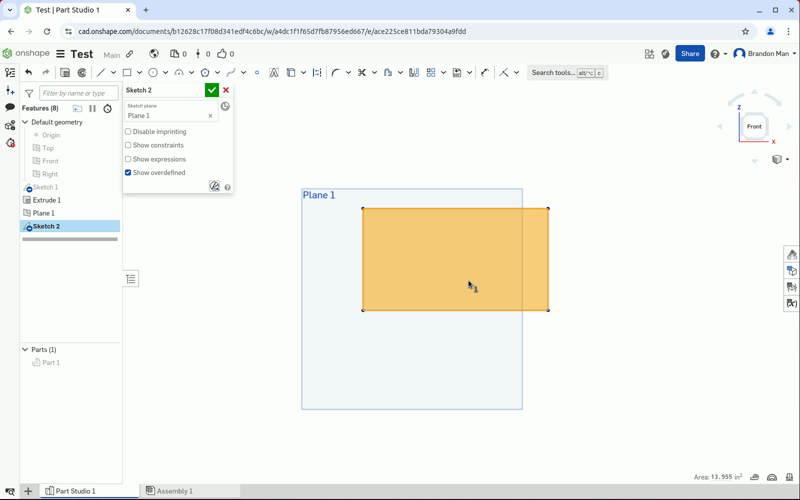
scroll(-6)
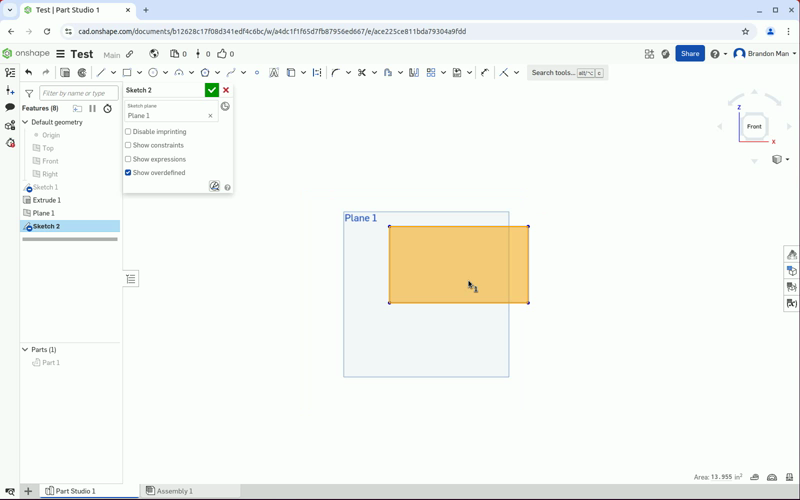
scroll(-6)
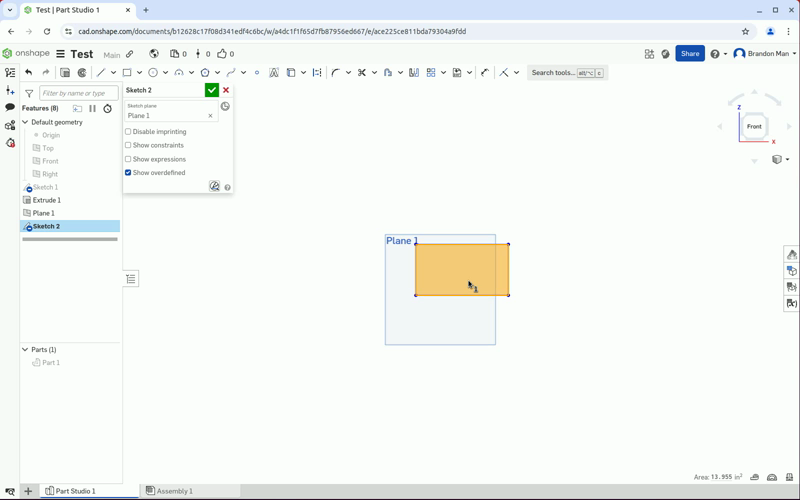
scroll(-6)
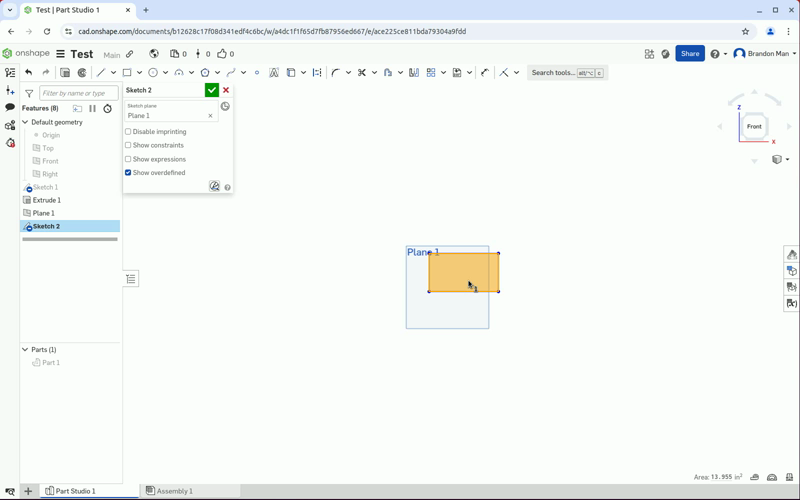
scroll(-6)
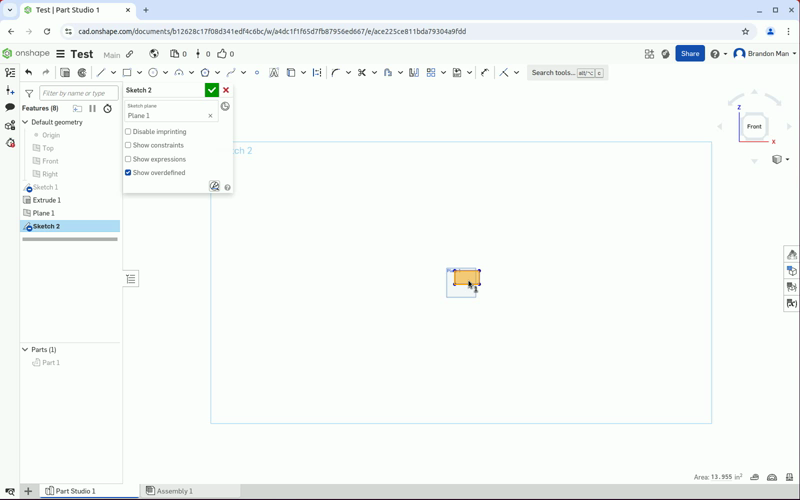
mouse_move(73, 352)
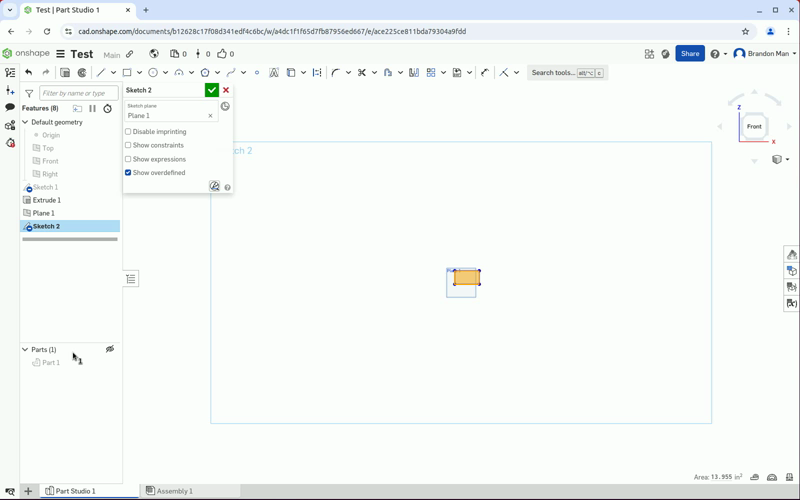
key(shift+y)
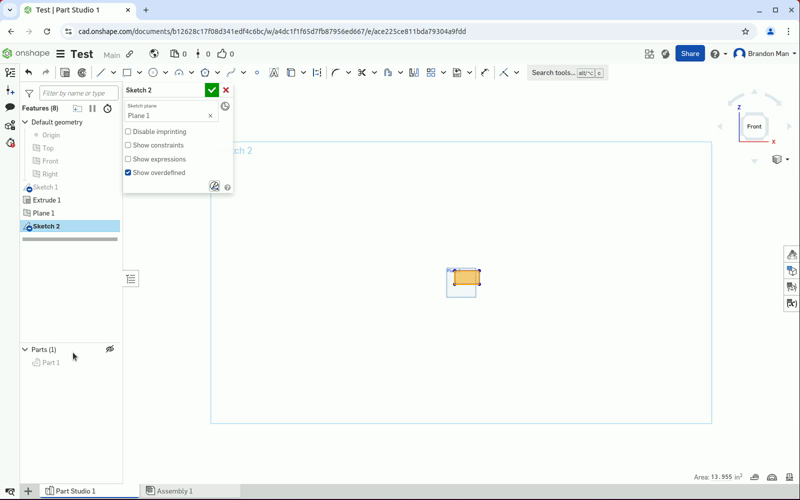
key(shift+e)
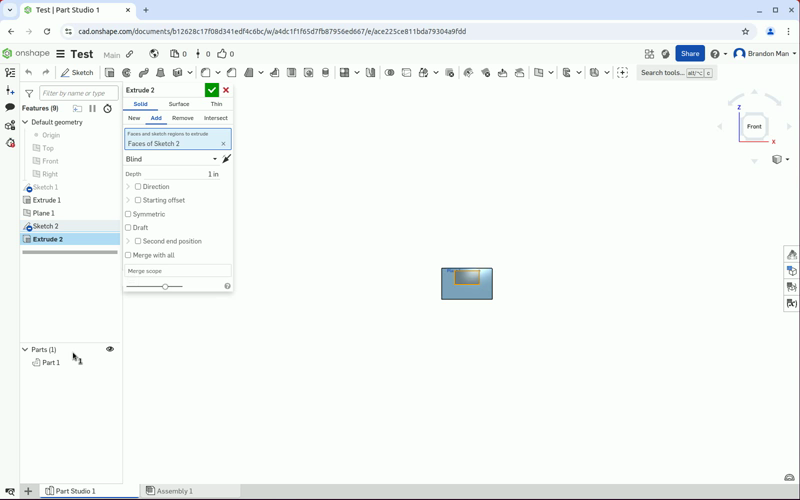
mouse_move(143, 106)
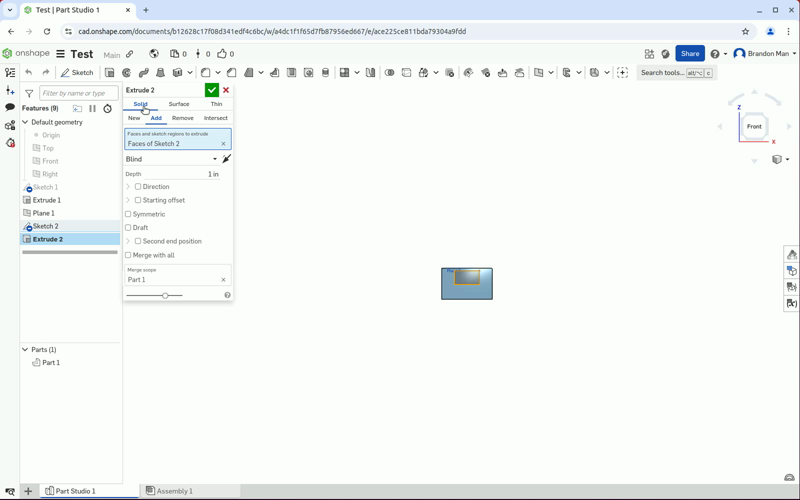
click(143, 106)
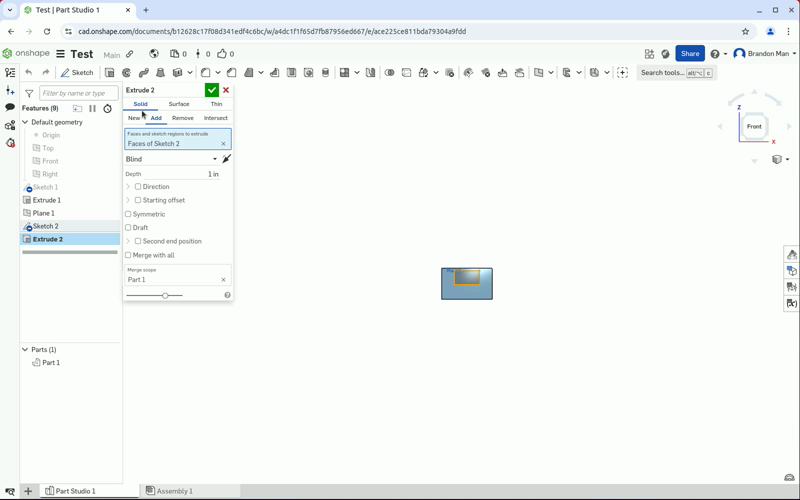
mouse_move(137, 120)
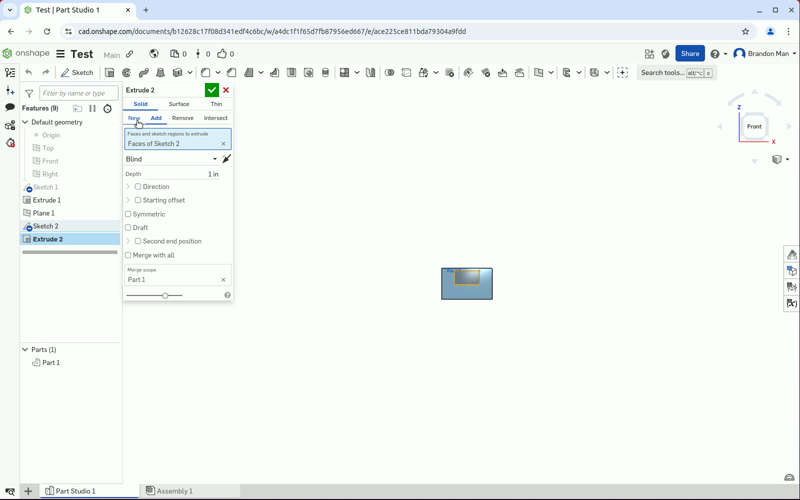
click(137, 120)
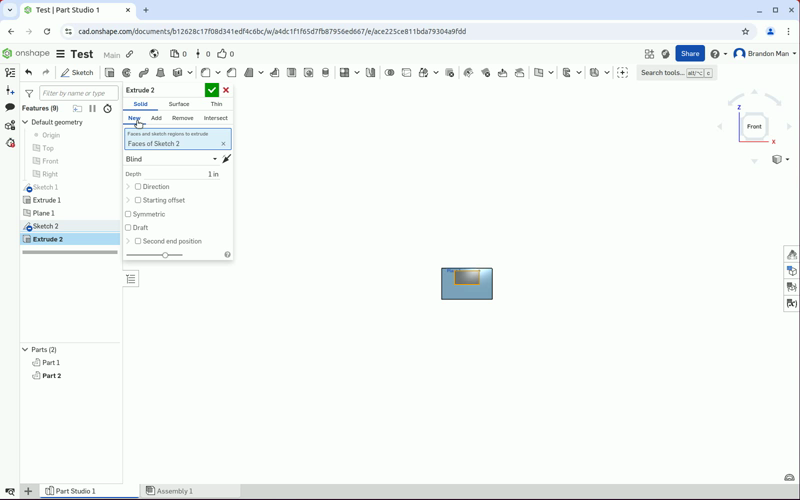
key(tab, 4)
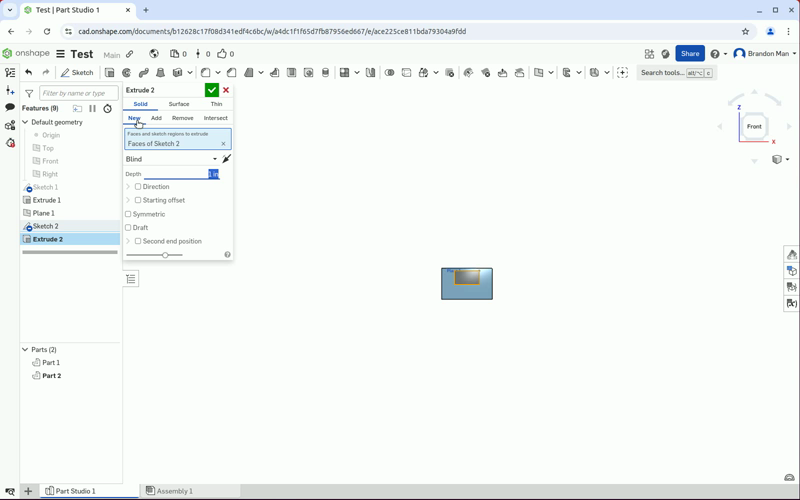
text(0.241)
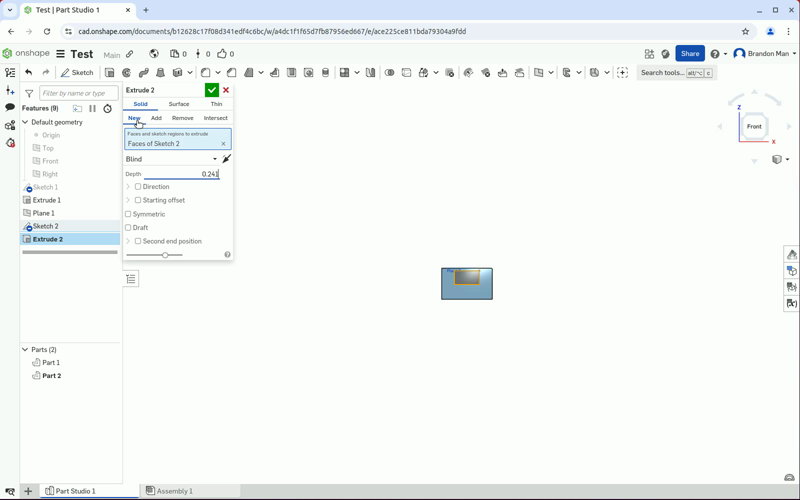
key(enter)
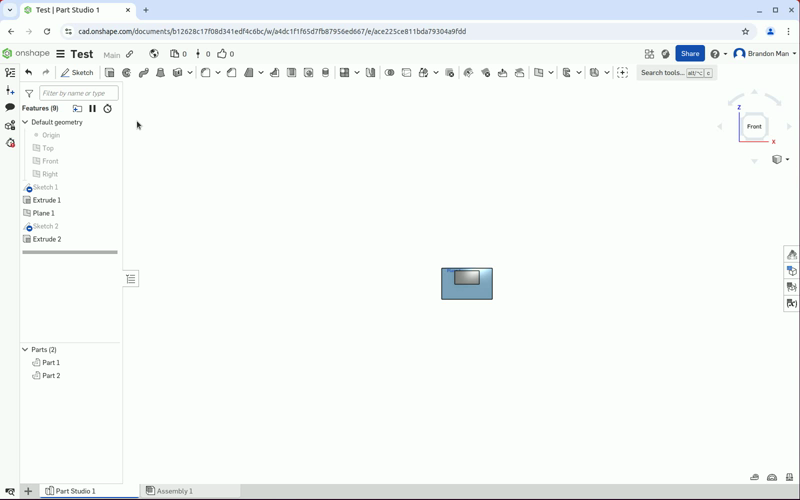
key(shift+h)
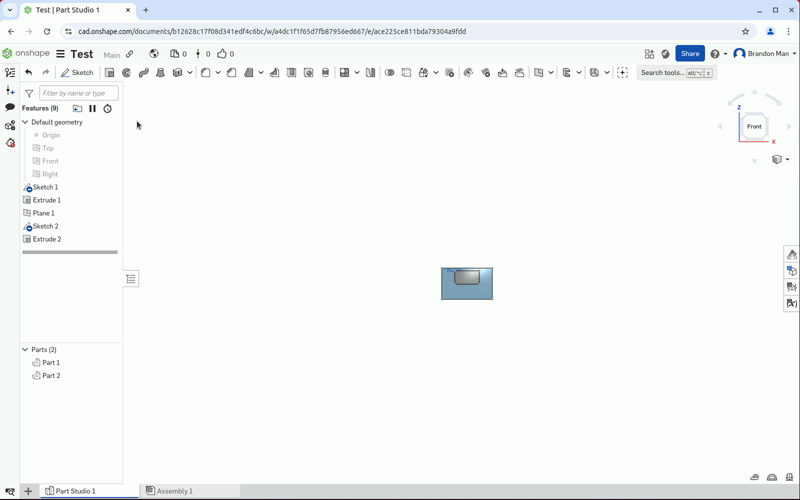
key(shift+h)
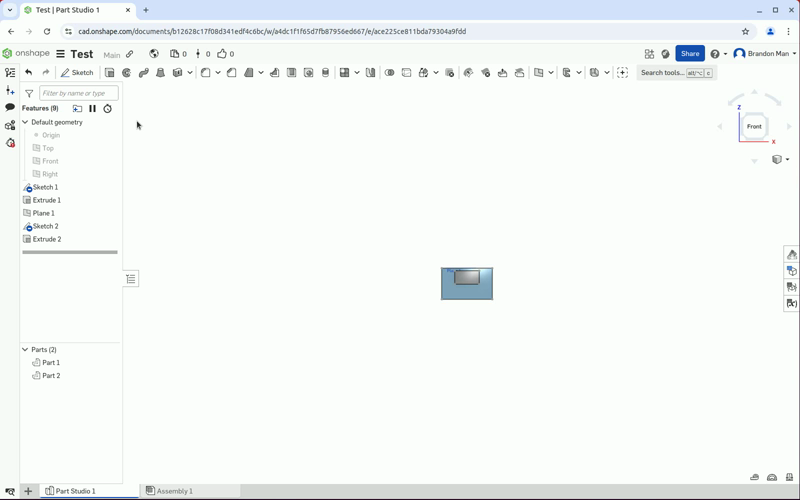
key(shift+7)
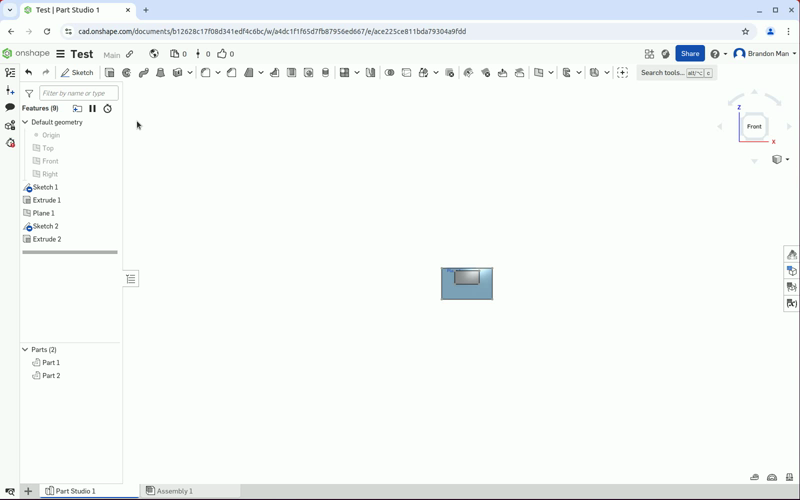
key(left, 2)
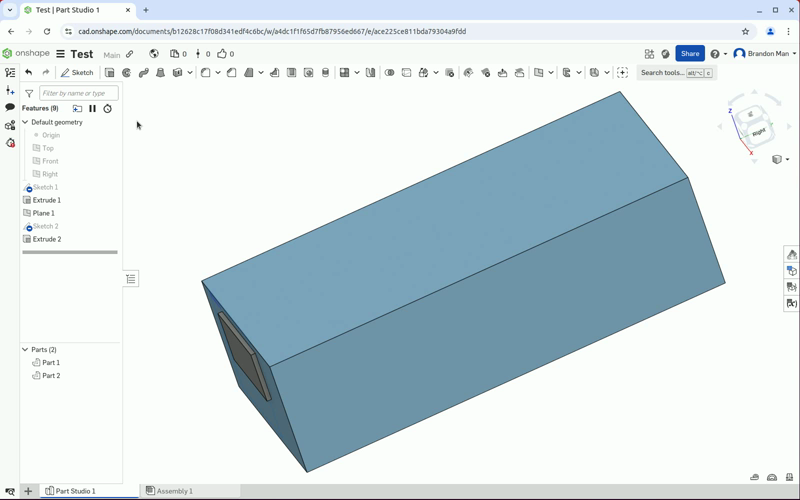
key(down, 2)
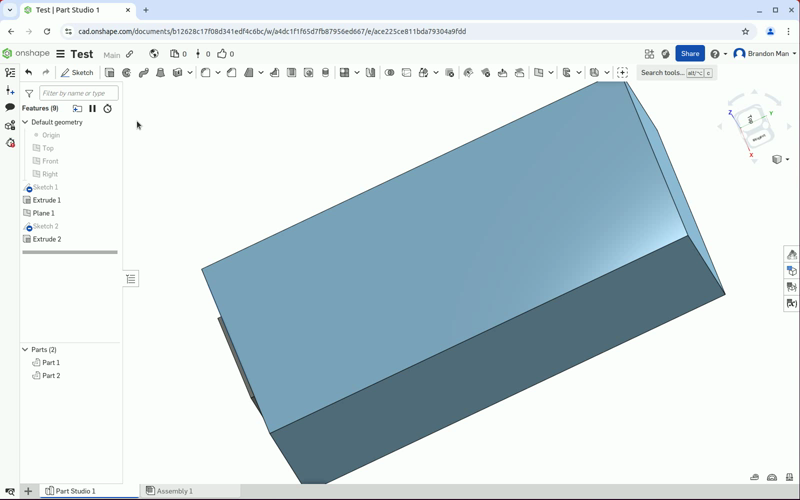
key(up, 2)
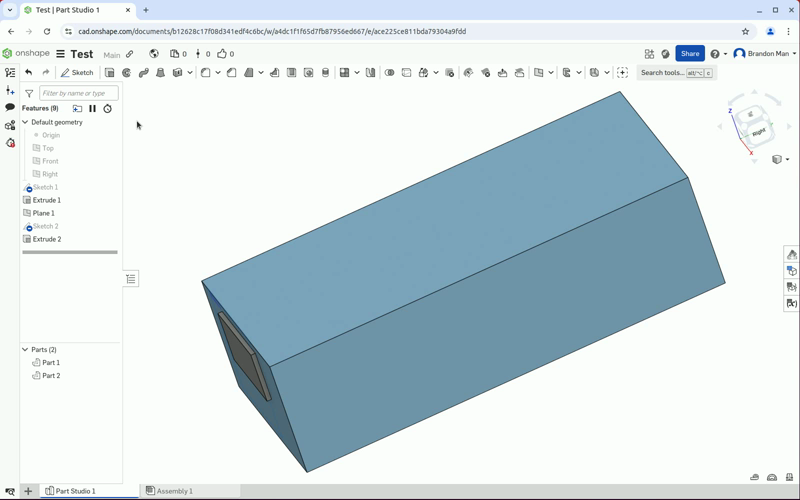
key(right, 2)
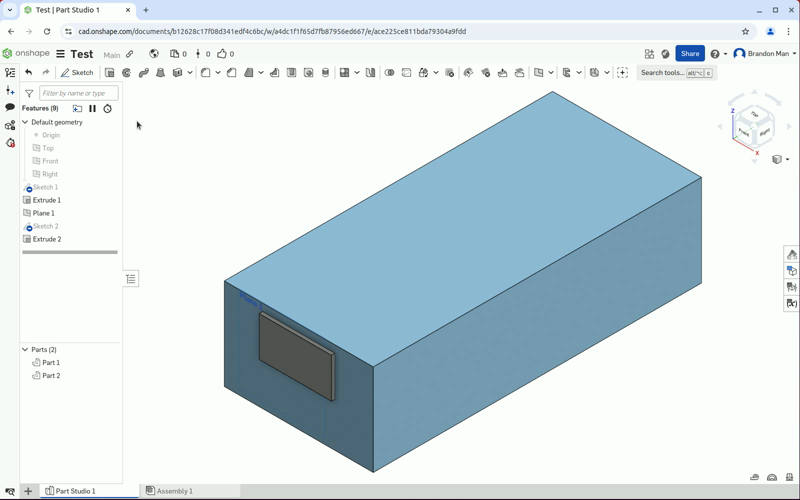
mouse_move(73, 189)
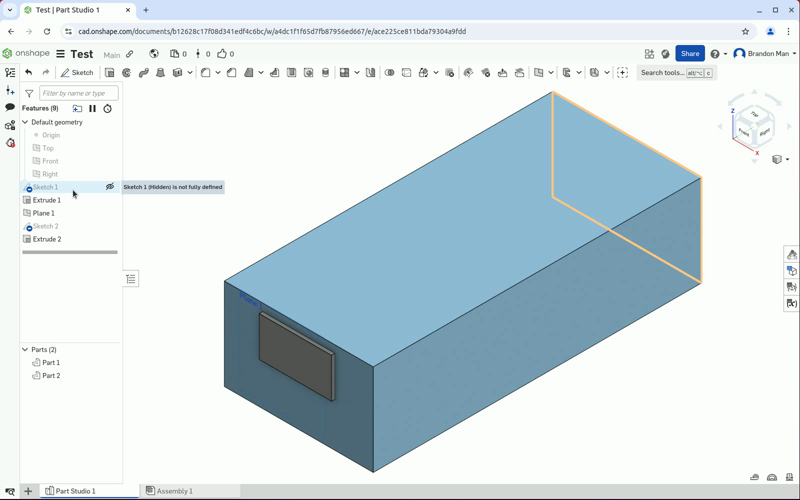
click(73, 189)